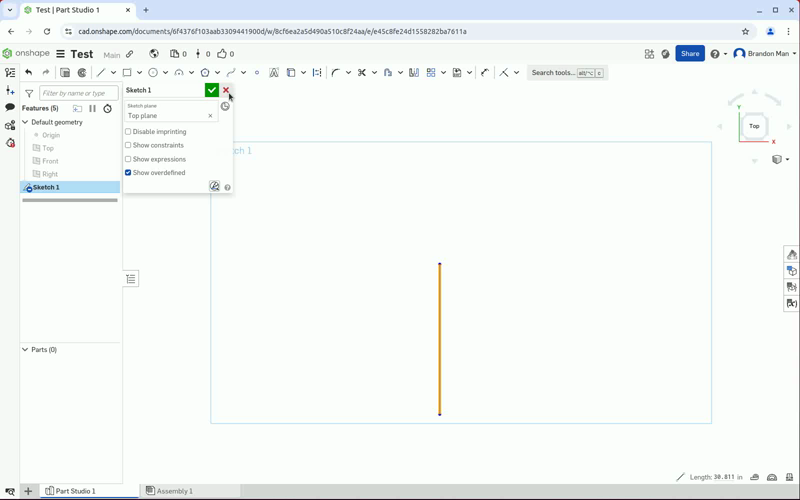
key(shift+h)
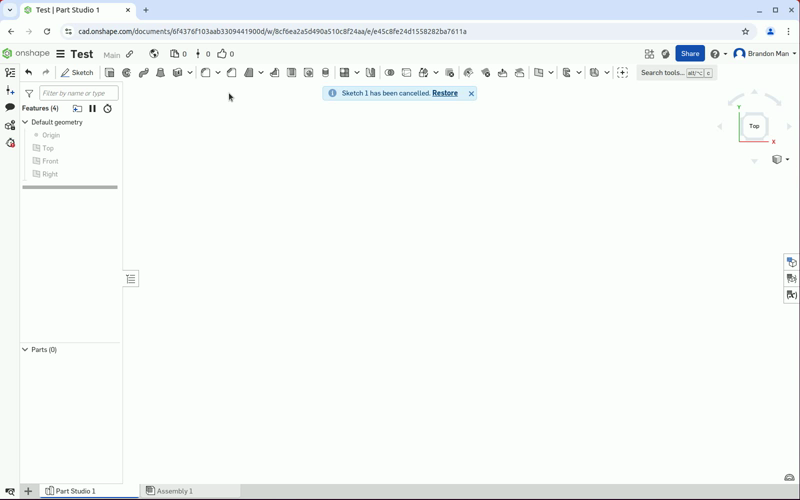
mouse_move(73, 352)
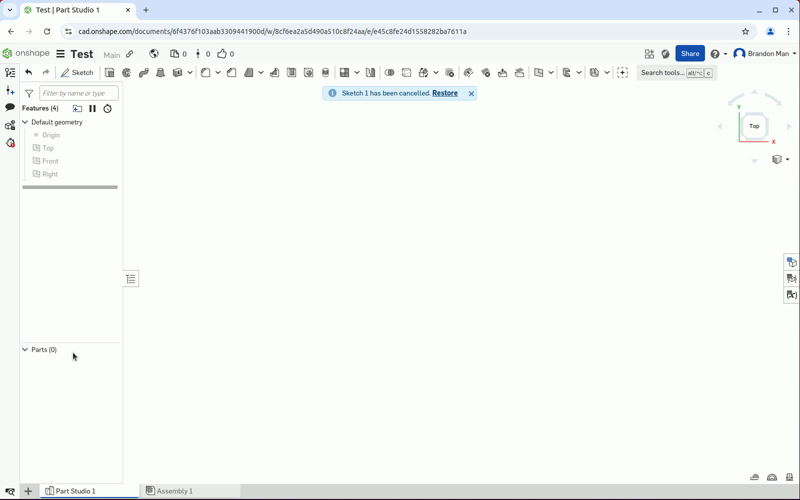
key(y)
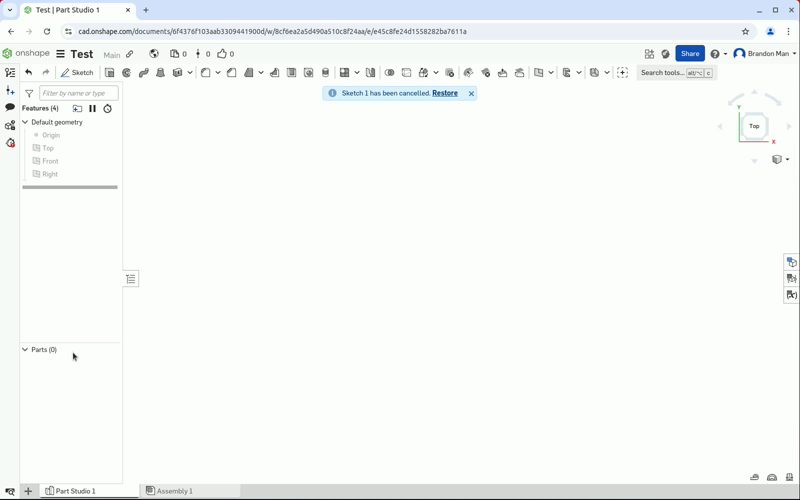
key(shift+p)
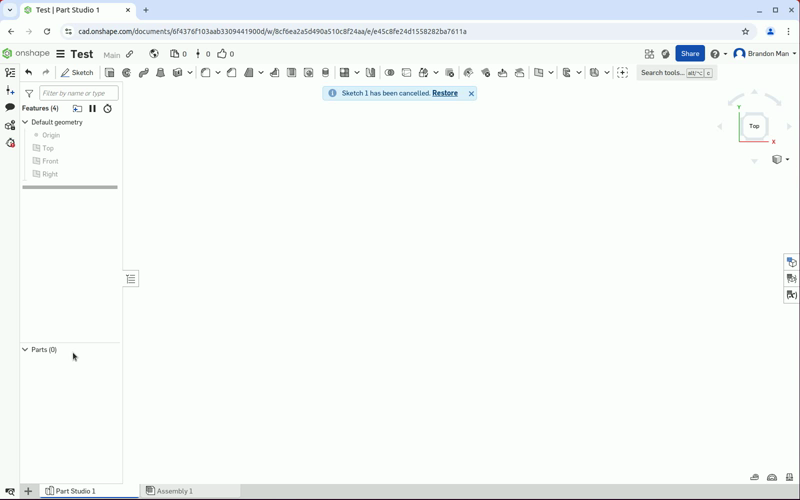
key(space)
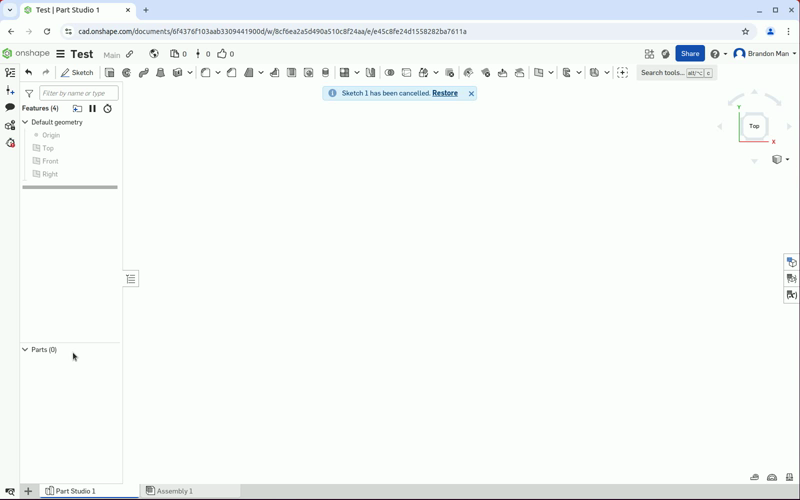
key_down(shift)
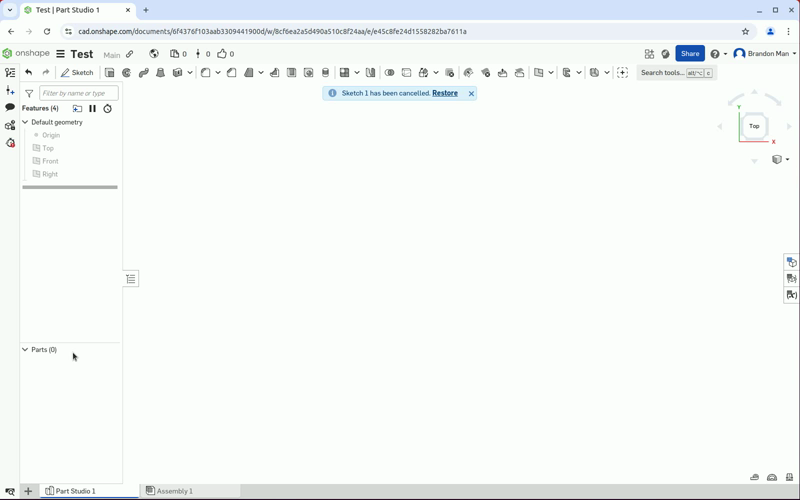
key(up)
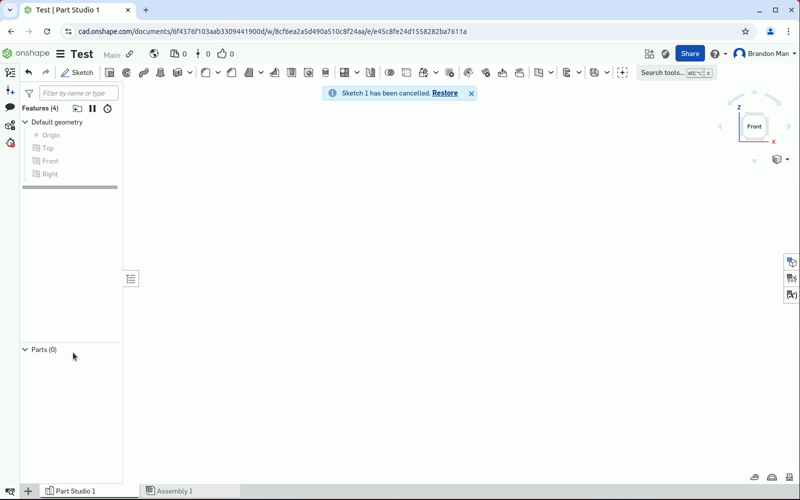
key_up(shift)
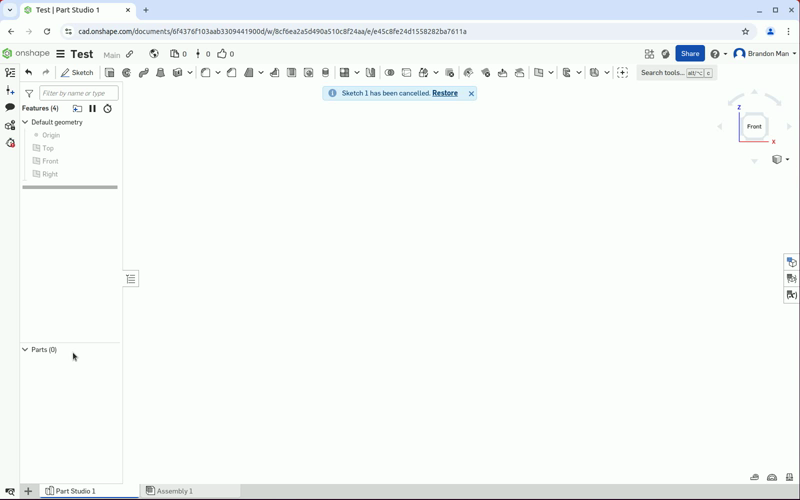
mouse_move(73, 352)
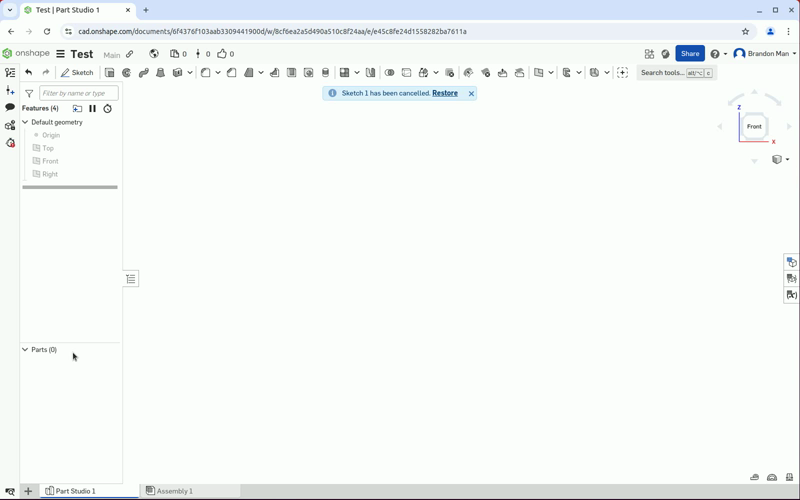
key(shift+y)
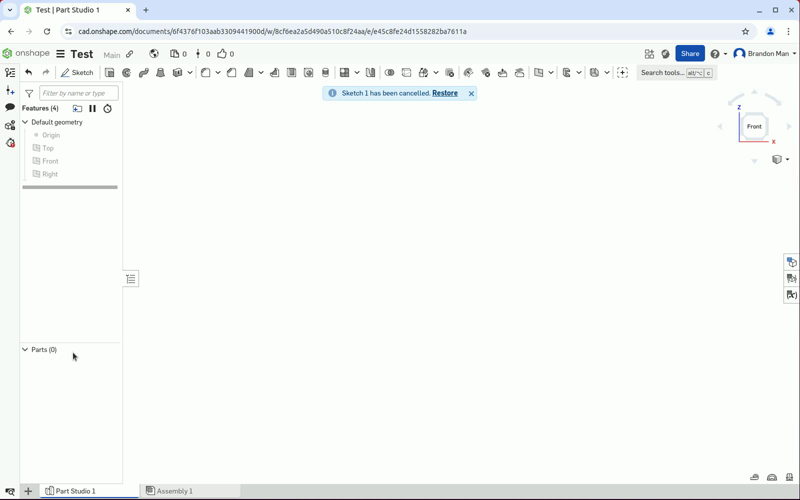
key(shift+s)
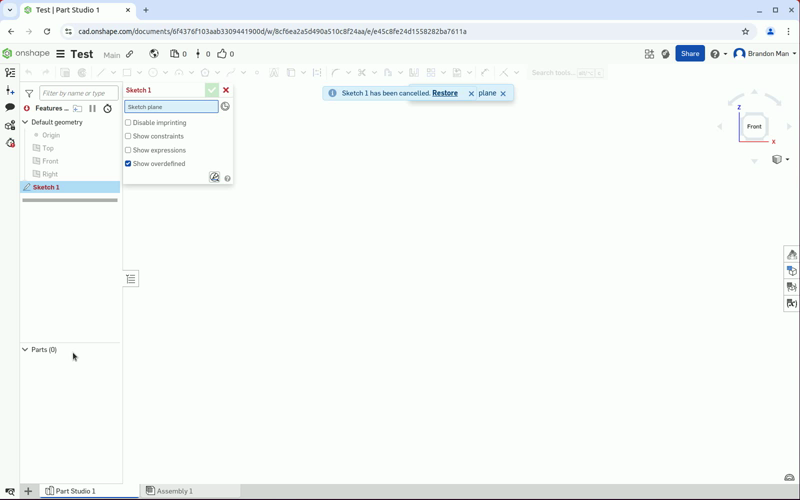
mouse_move(73, 163)
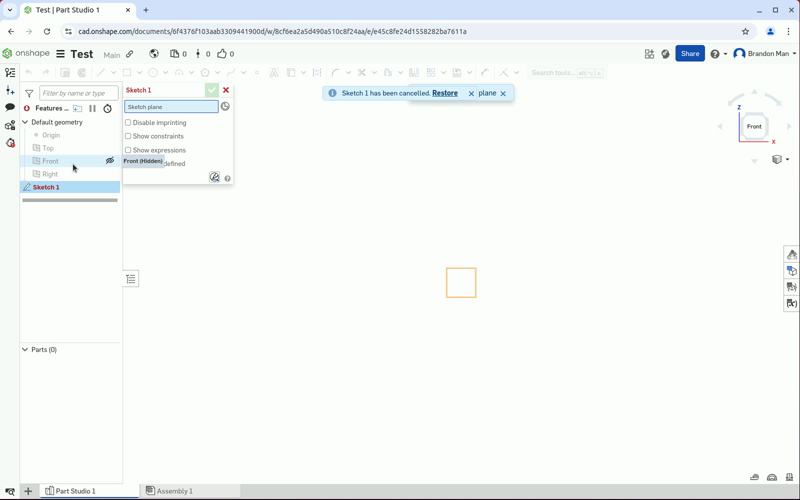
click(73, 163)
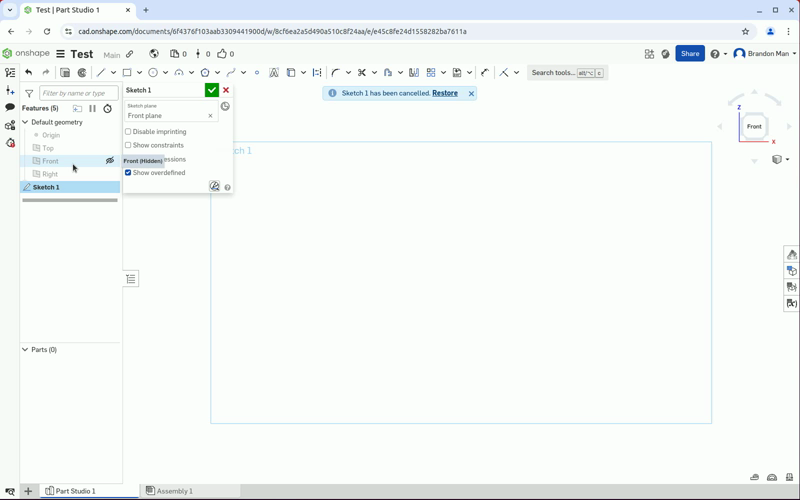
mouse_move(73, 352)
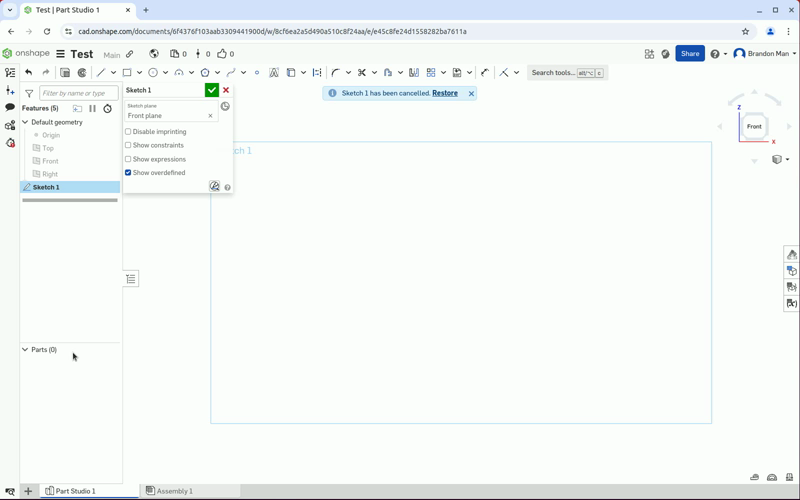
key(y)
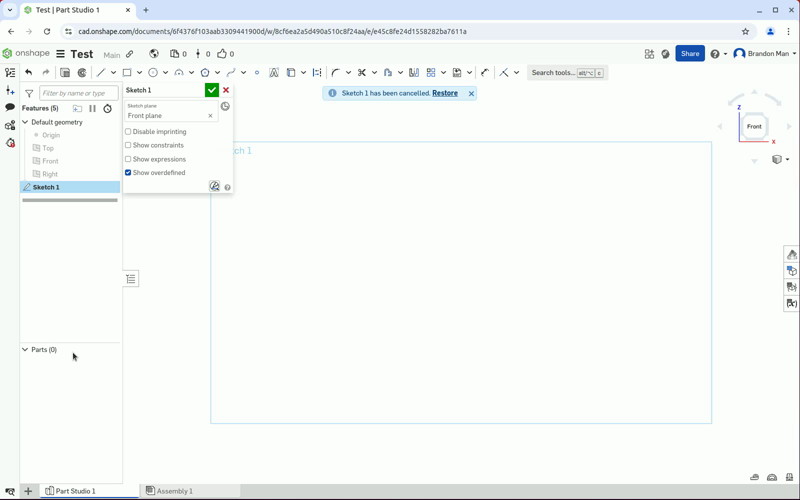
key(l)
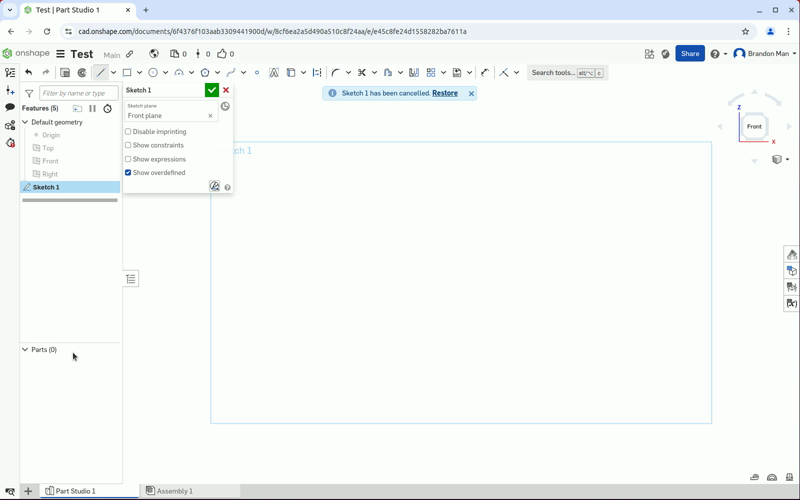
key_down(shift)
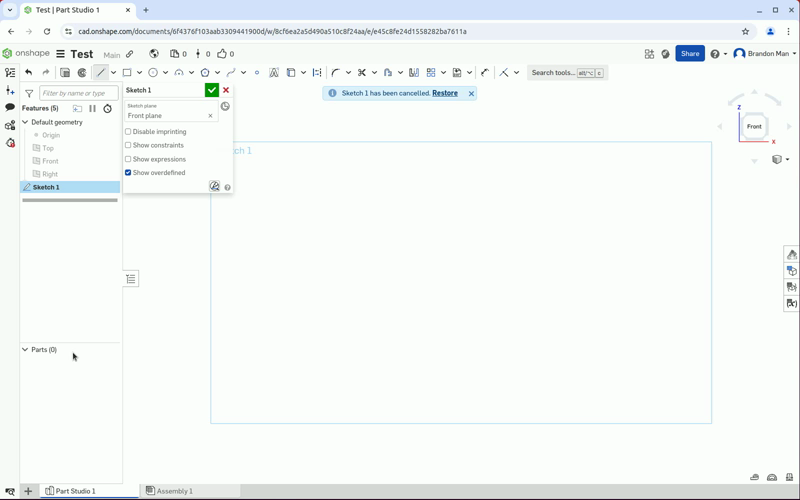
mouse_move(447, 282)
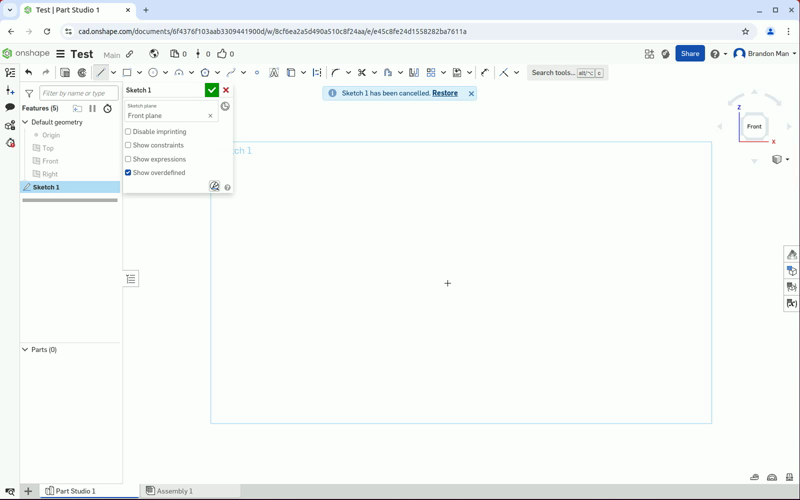
click(447, 282)
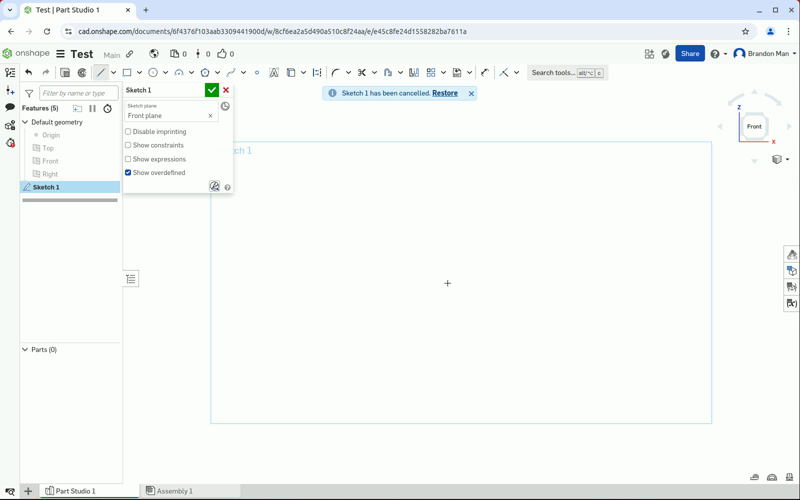
key_up(shift)
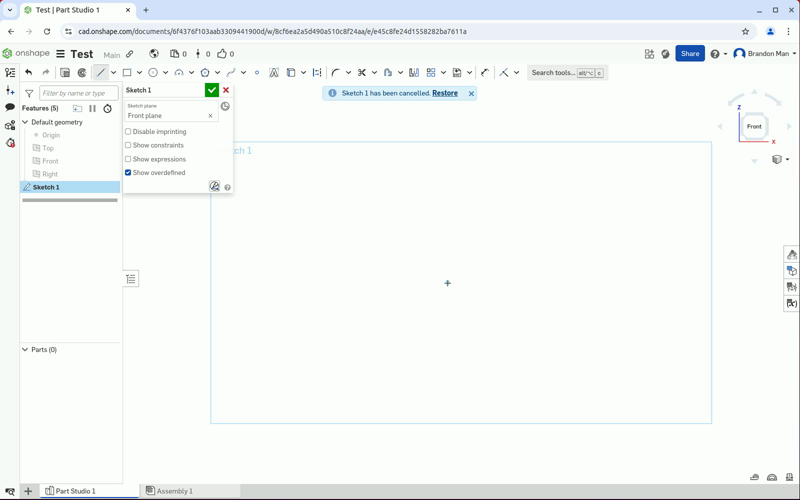
key_down(shift)
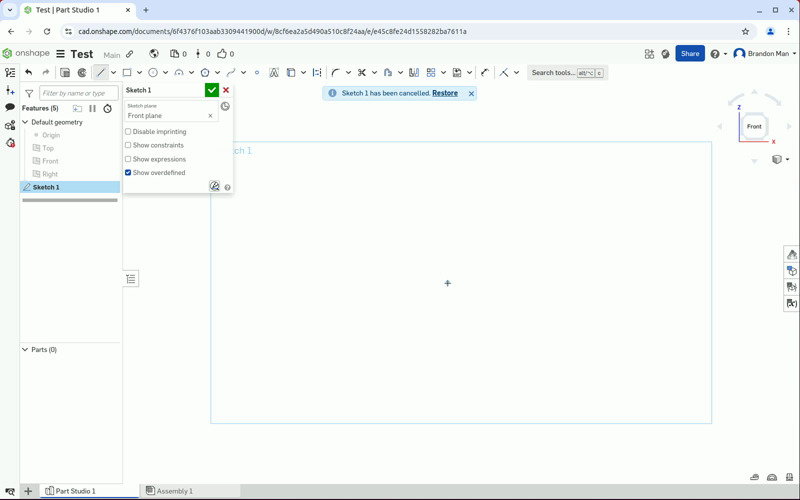
mouse_move(477, 282)
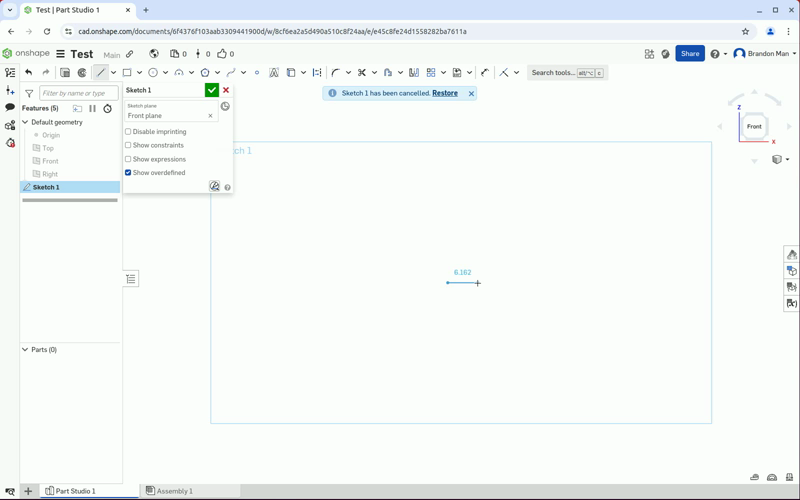
mouse_move(461, 282)
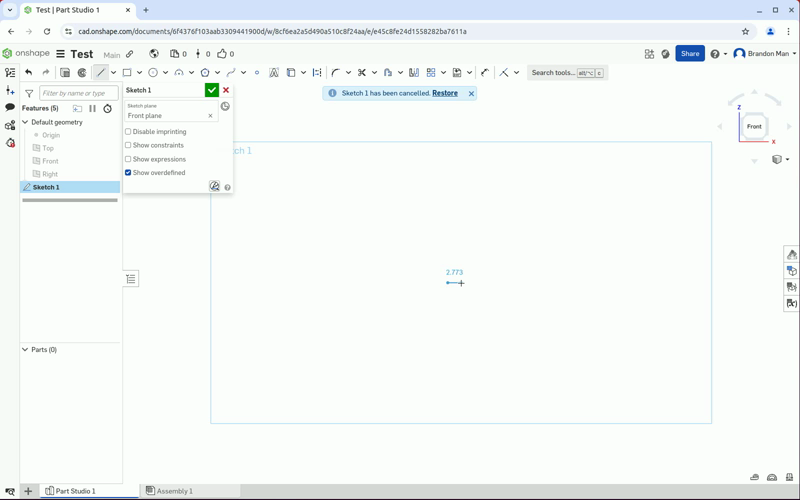
click(461, 282)
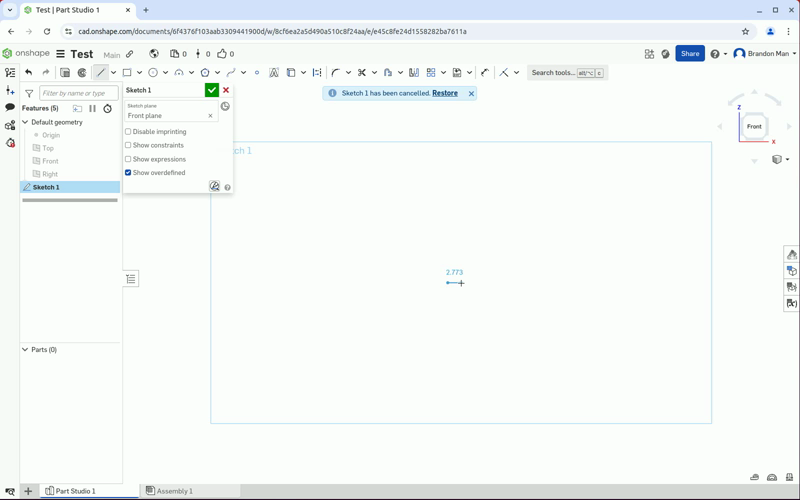
key_up(shift)
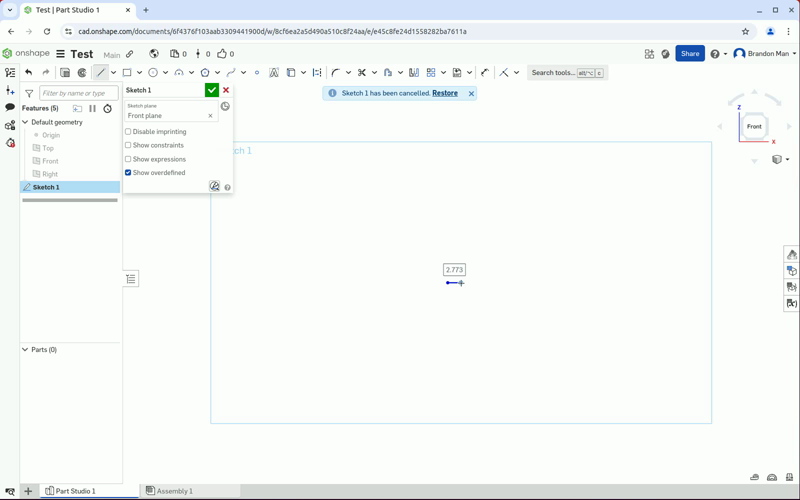
key_down(shift)
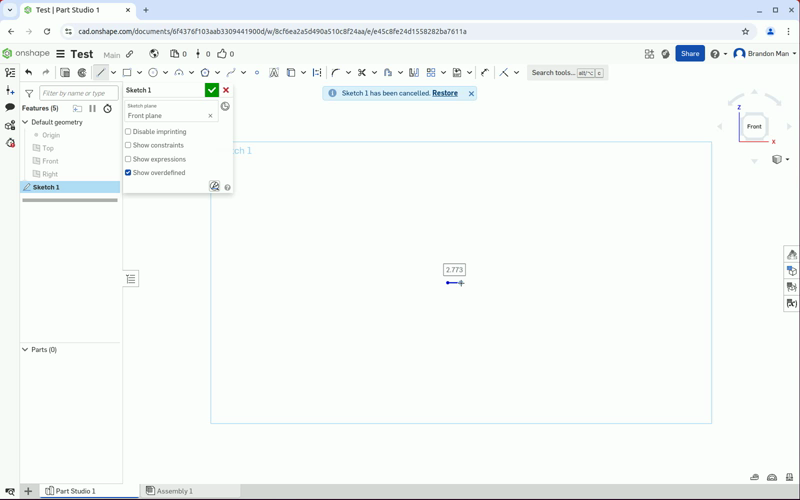
mouse_move(461, 182)
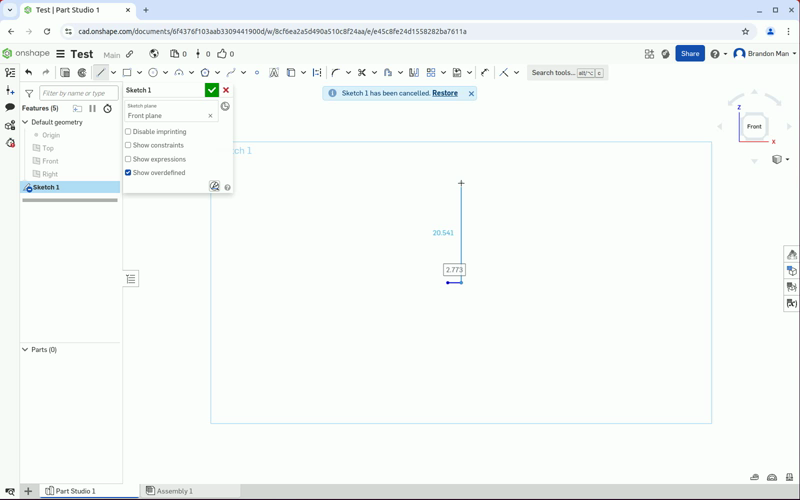
click(461, 182)
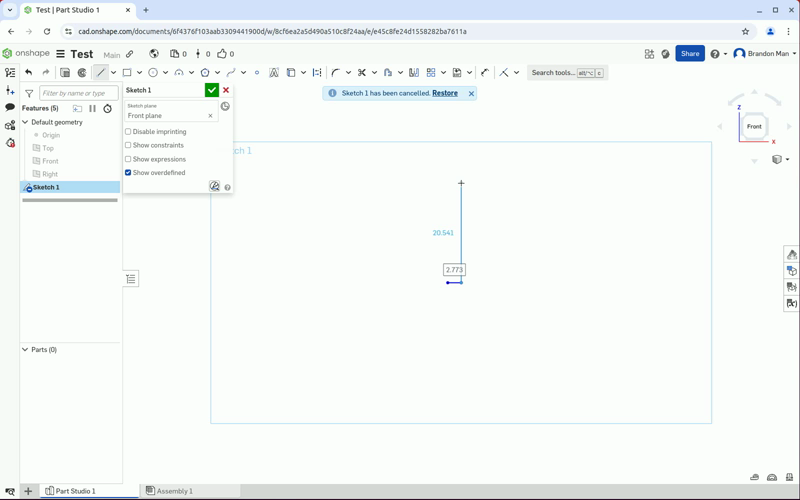
key_up(shift)
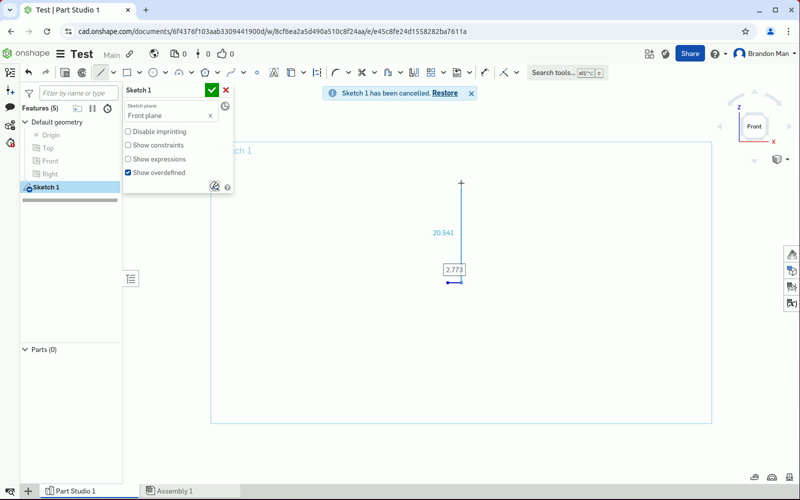
key_down(shift)
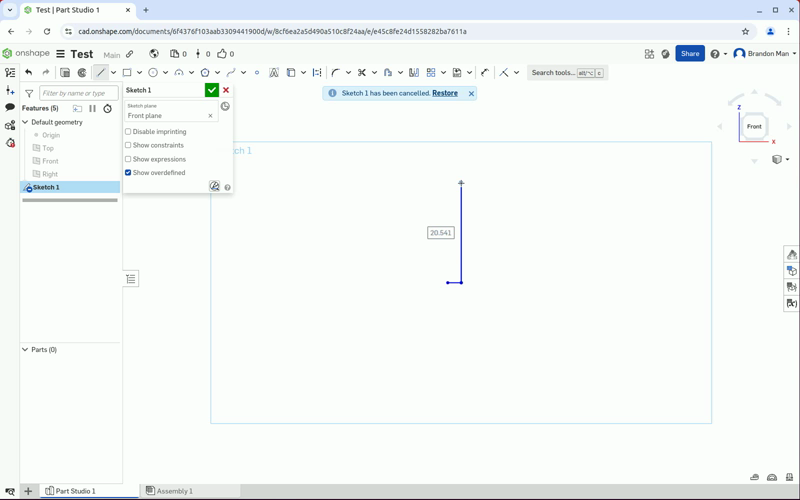
mouse_move(561, 182)
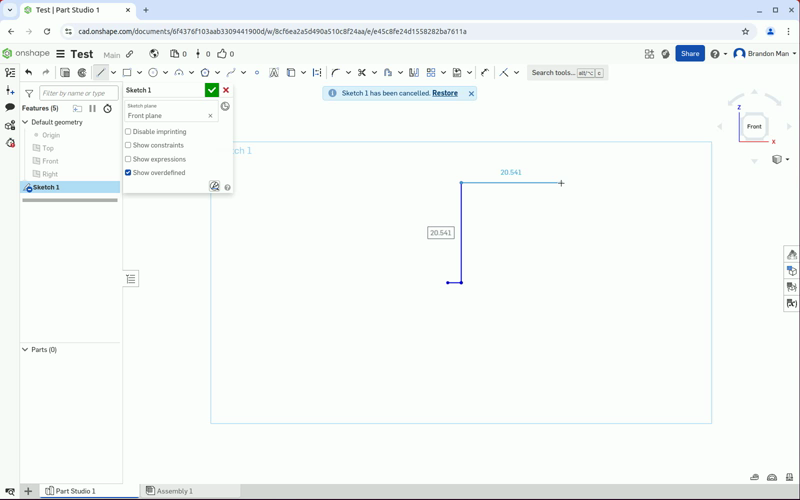
click(561, 182)
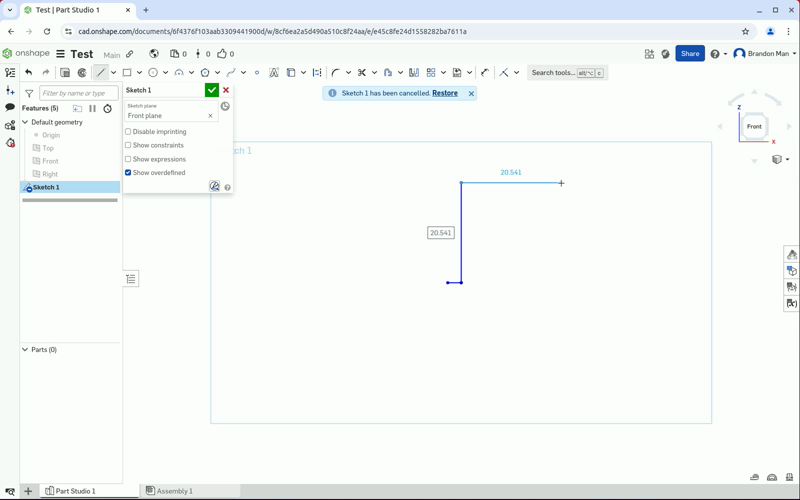
key_up(shift)
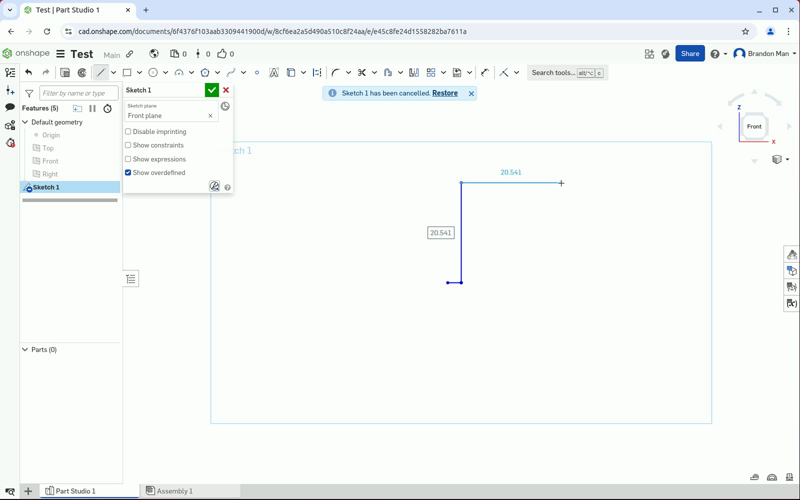
key_down(shift)
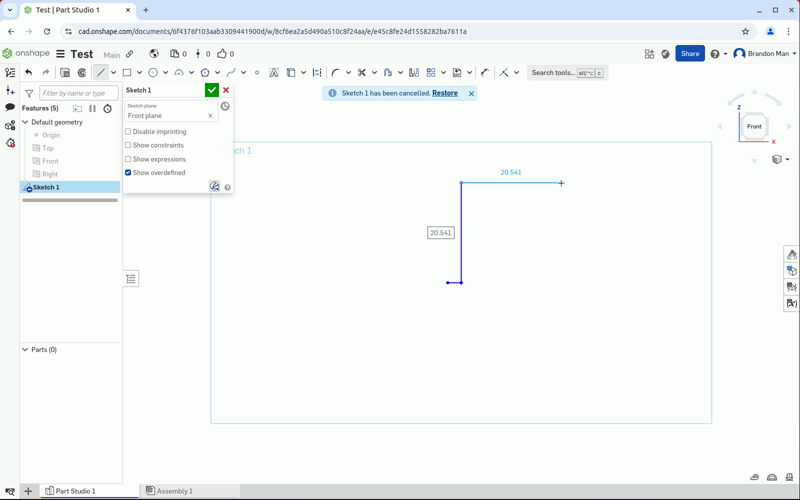
mouse_move(561, 282)
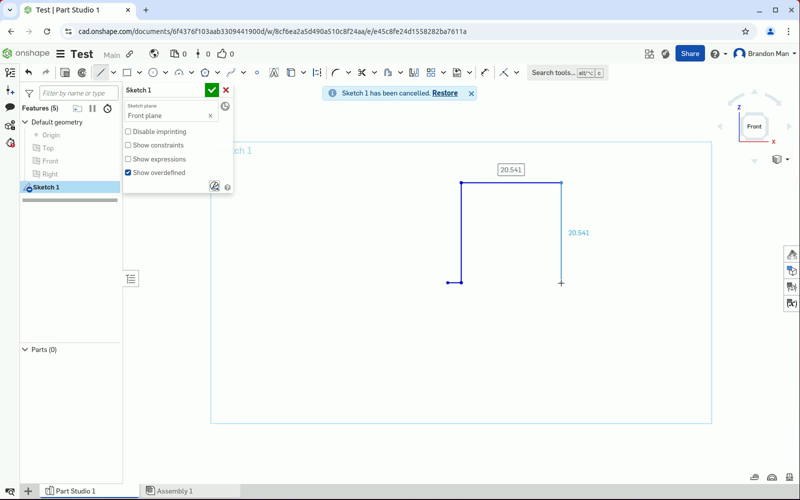
click(561, 282)
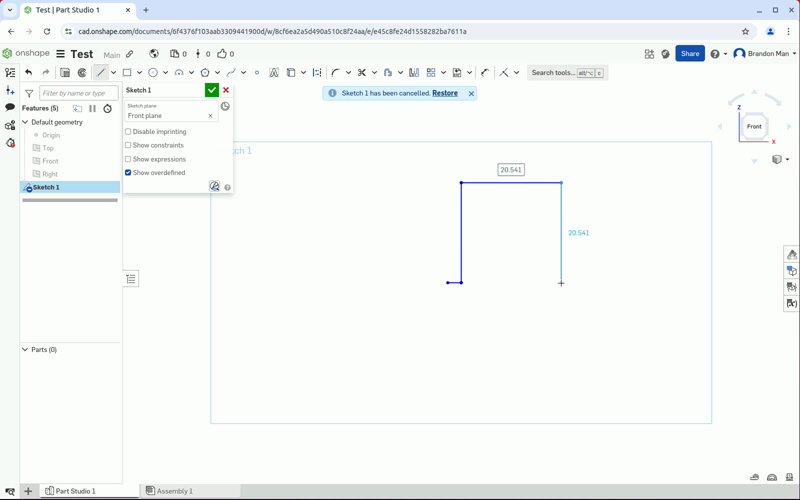
key_up(shift)
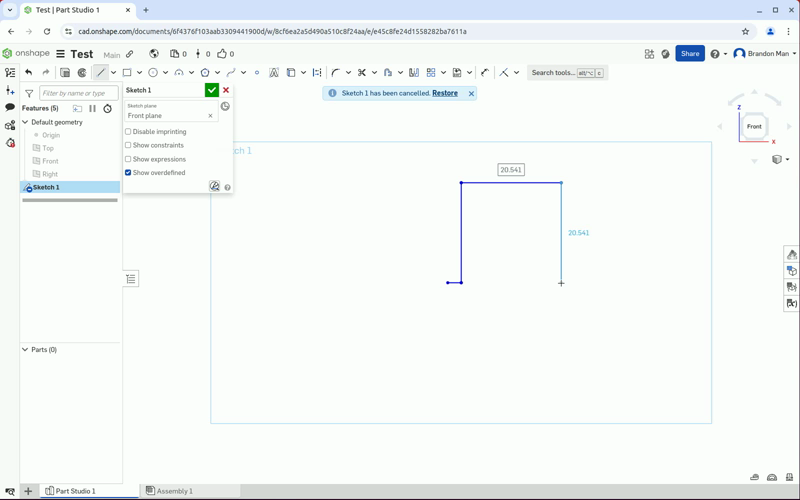
key_down(shift)
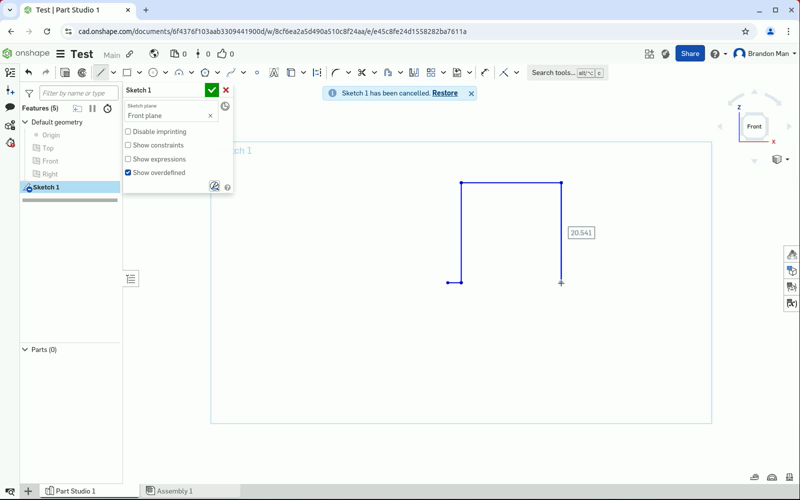
mouse_move(589, 282)
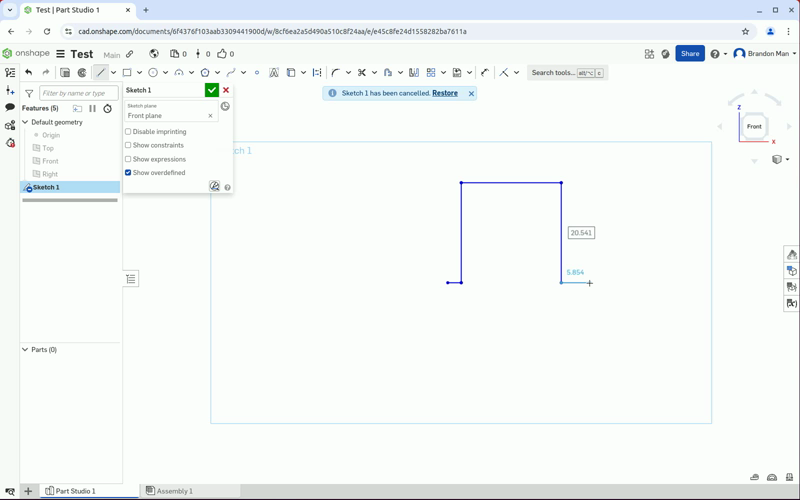
mouse_move(573, 282)
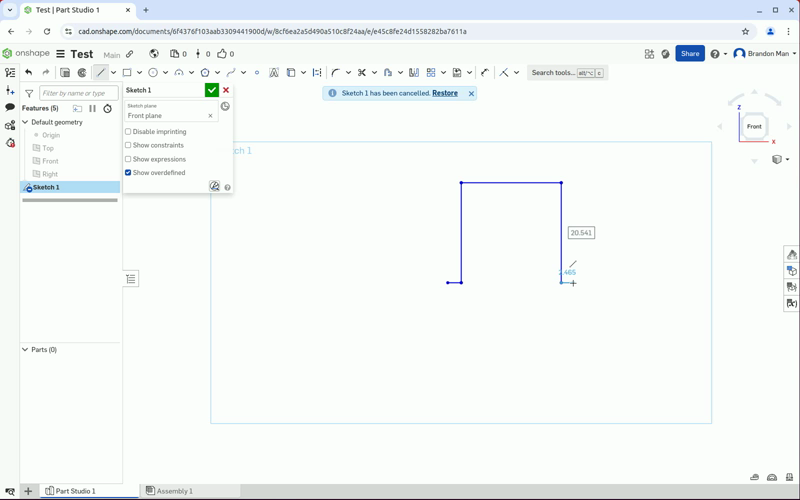
click(573, 282)
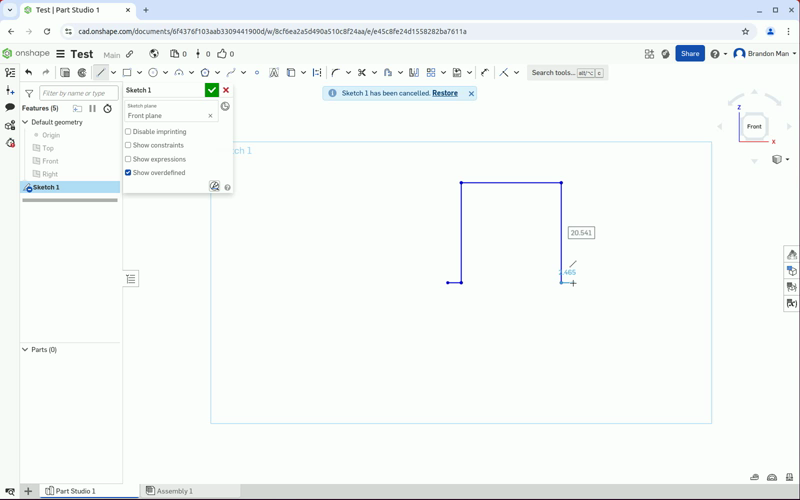
key_up(shift)
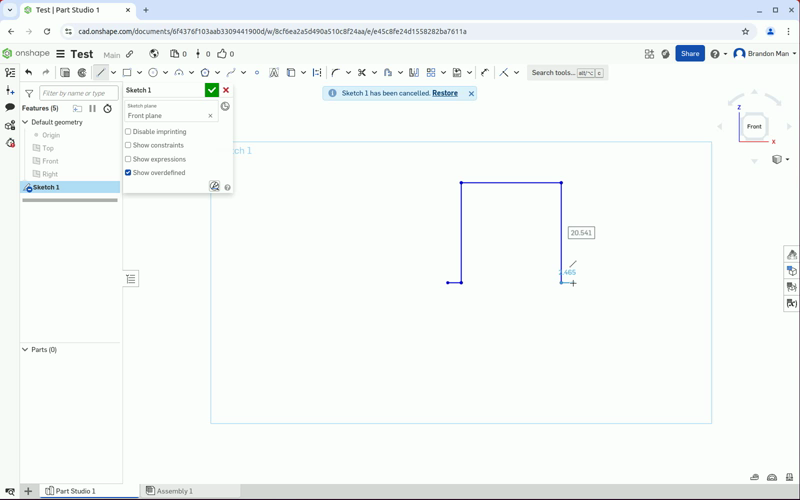
key_down(shift)
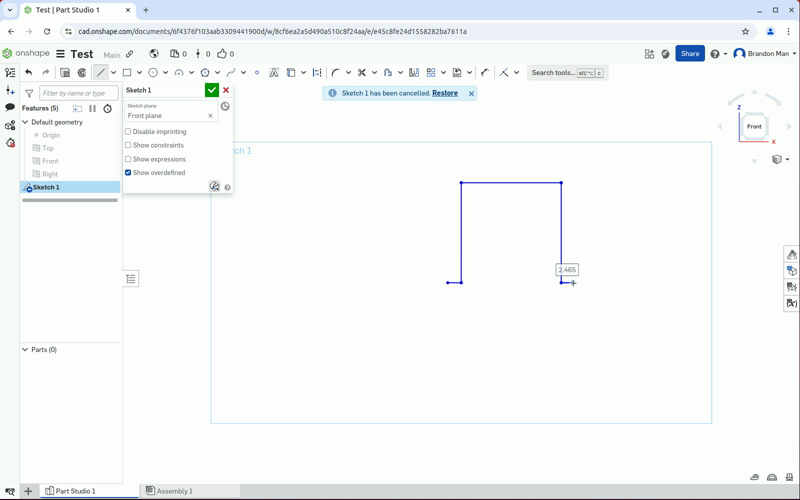
mouse_move(573, 169)
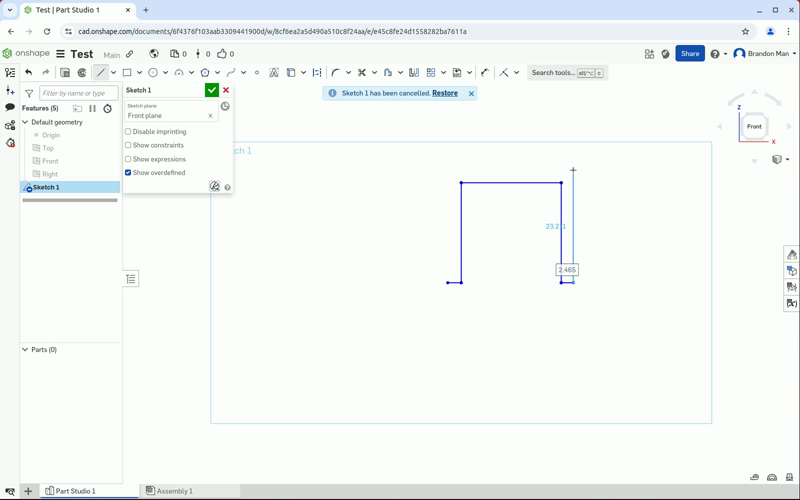
click(573, 169)
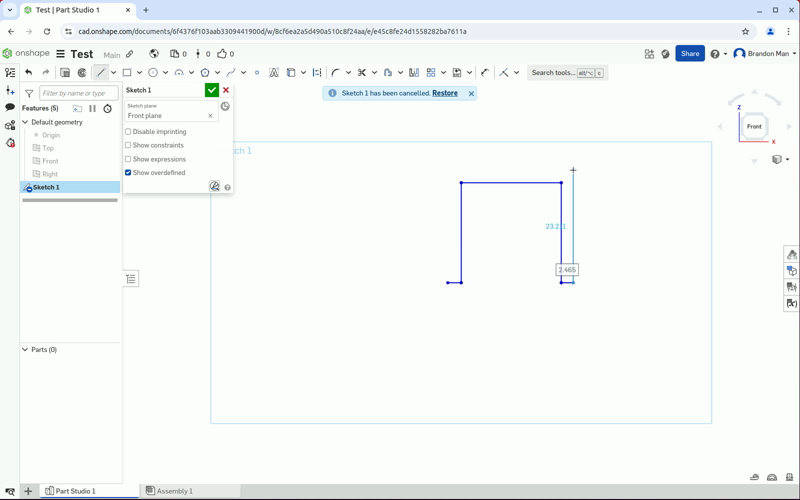
key_up(shift)
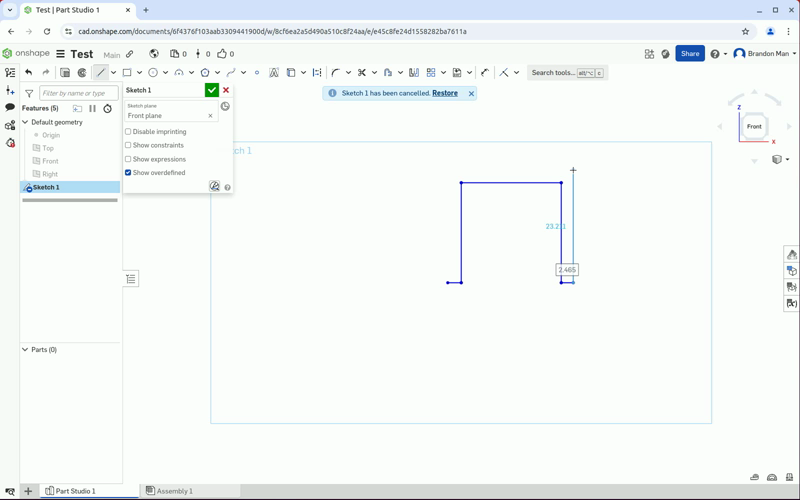
key_down(shift)
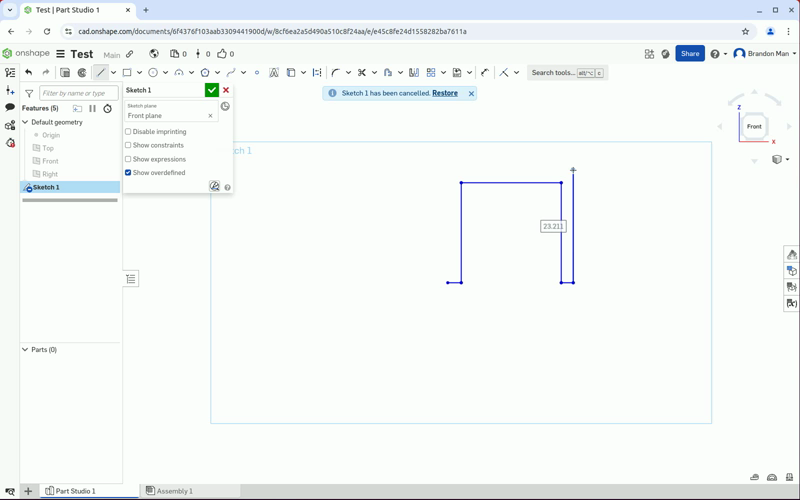
mouse_move(447, 169)
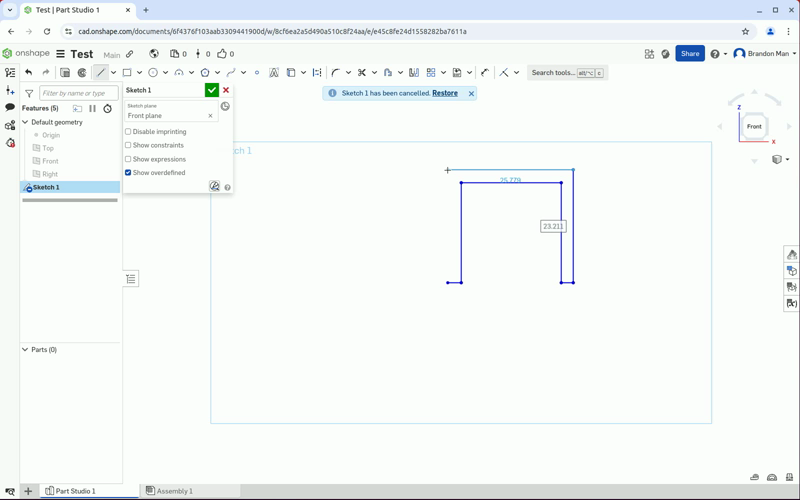
click(447, 169)
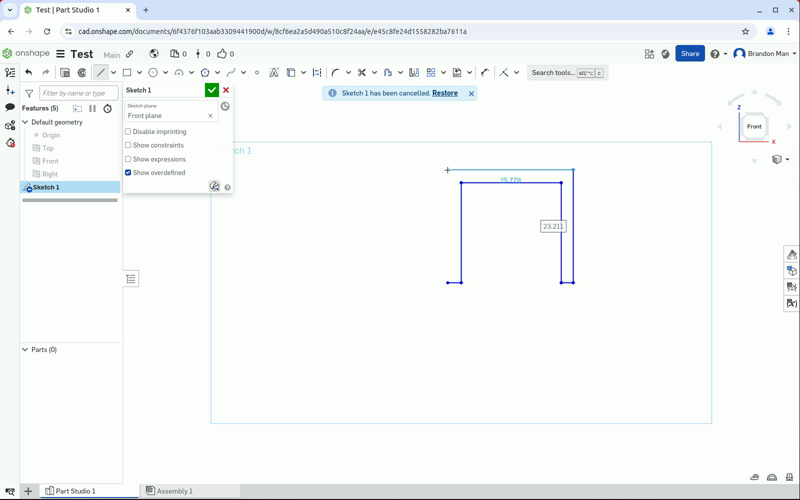
key_up(shift)
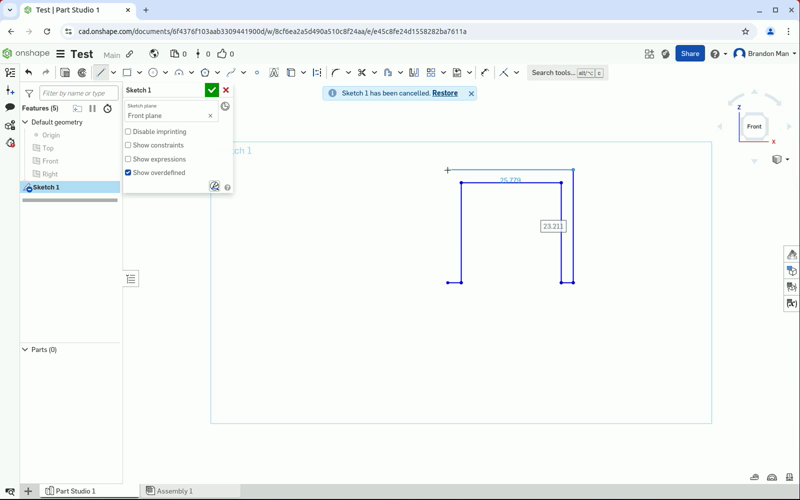
key_down(shift)
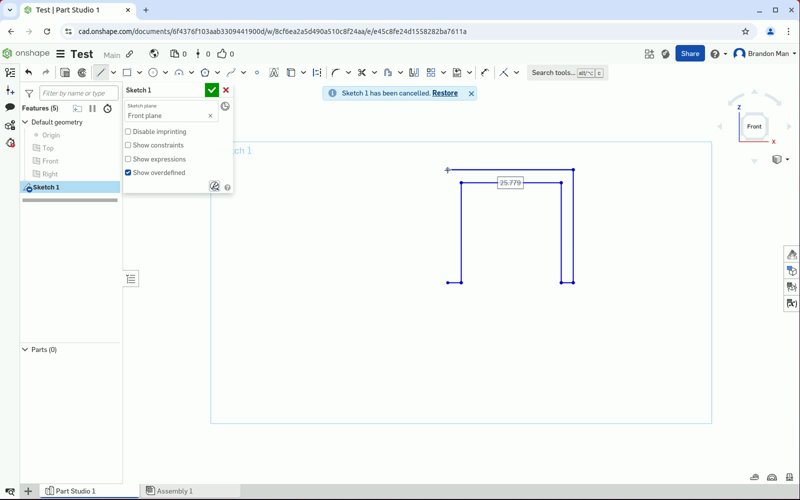
mouse_move(447, 282)
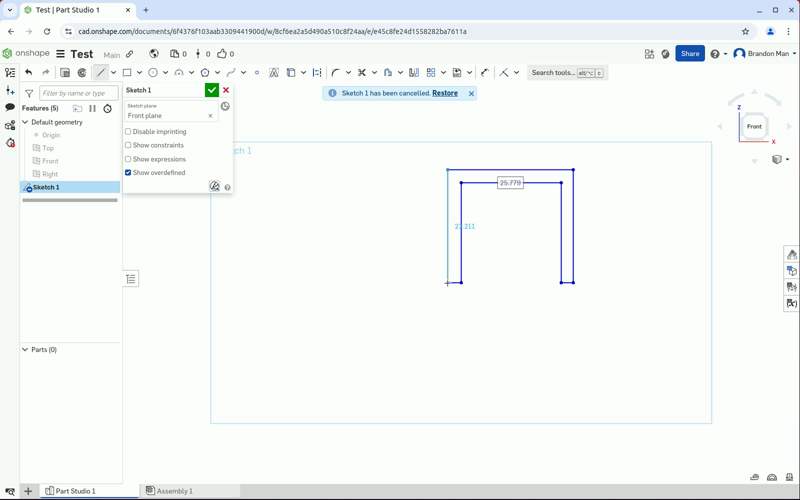
key_up(shift)
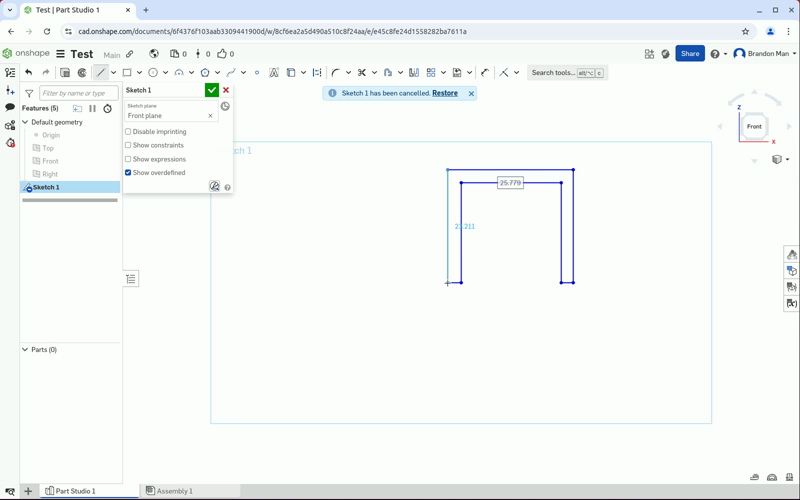
click(447, 282)
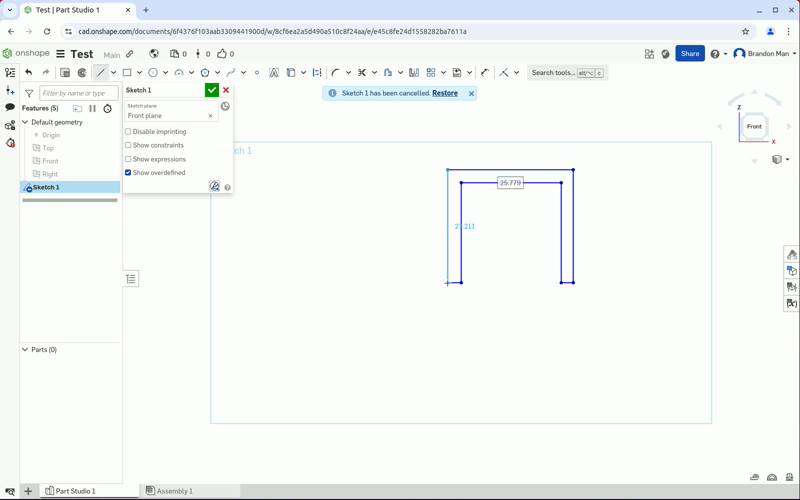
key(esc)
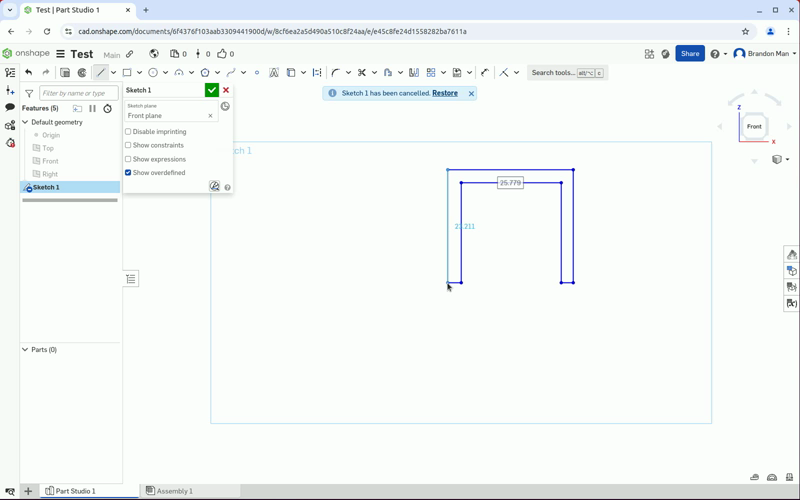
mouse_move(450, 199)
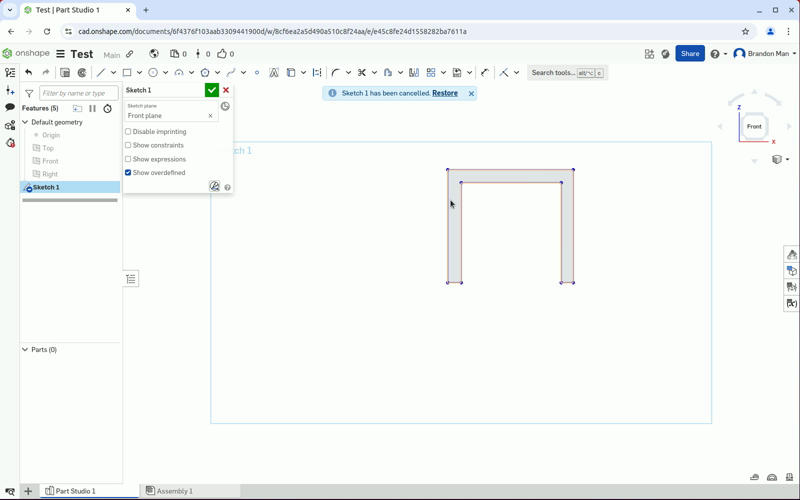
click(450, 199)
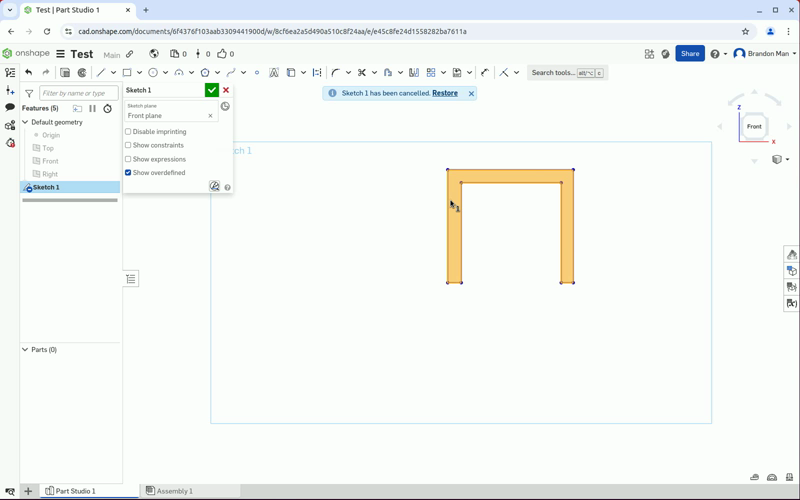
mouse_move(73, 352)
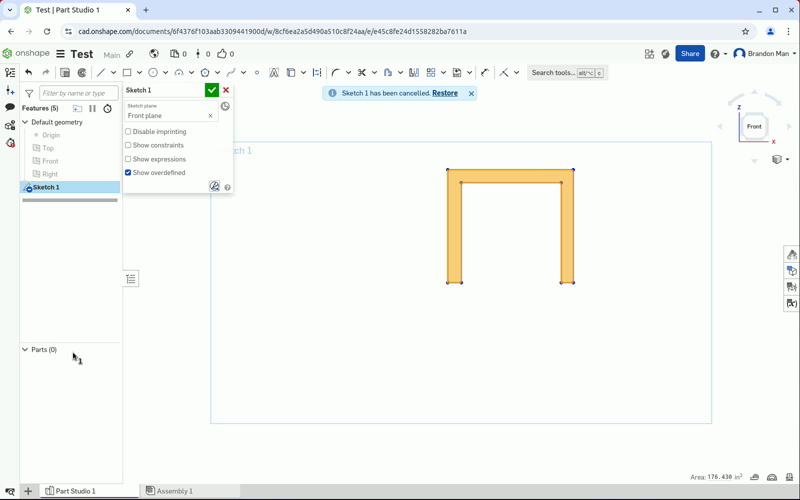
key(shift+y)
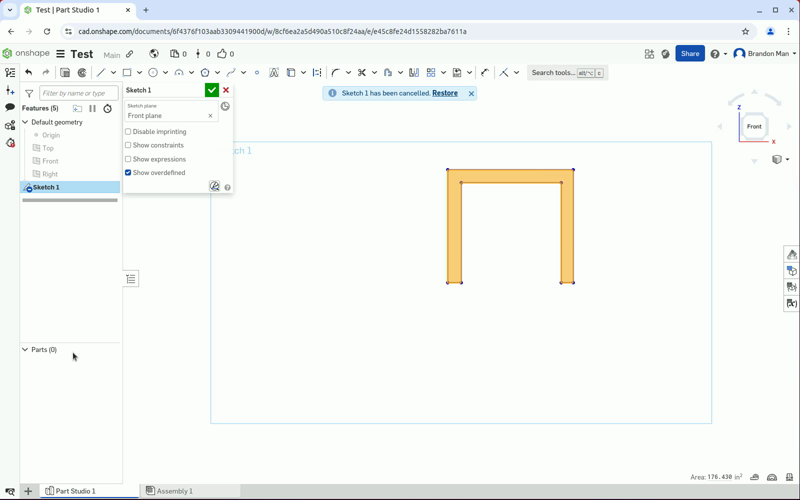
key(shift+e)
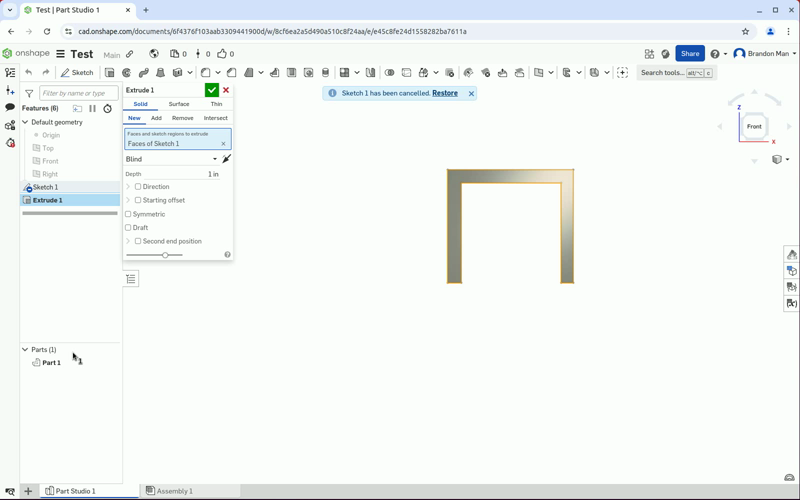
mouse_move(143, 106)
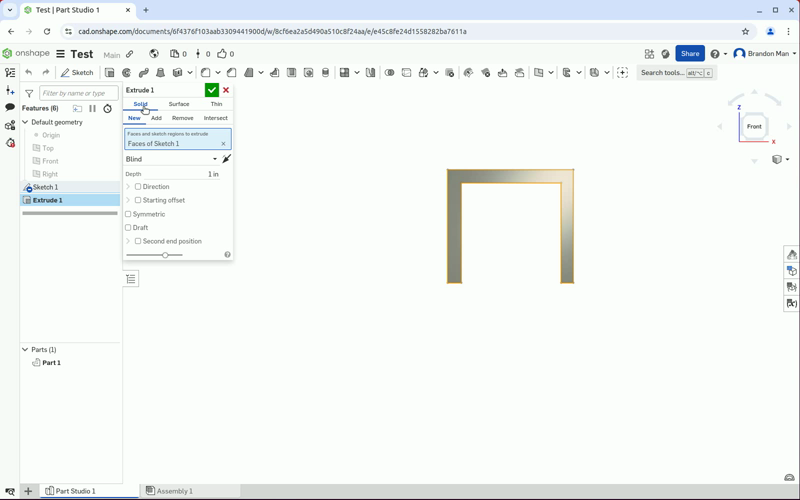
click(143, 106)
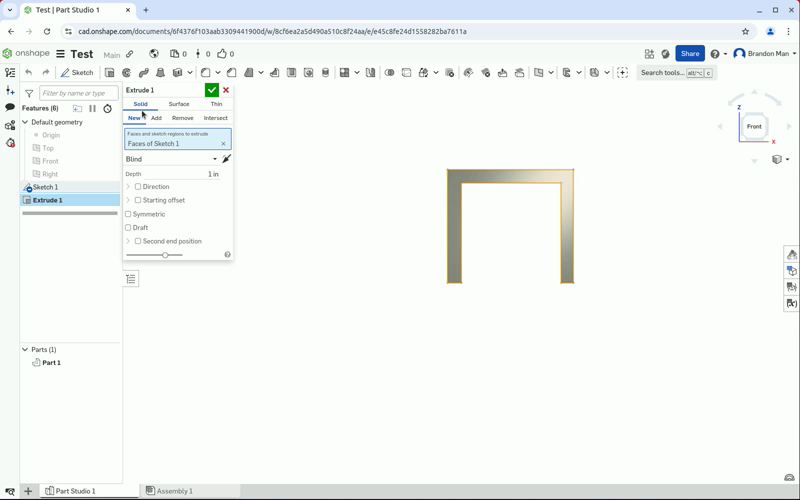
mouse_move(137, 120)
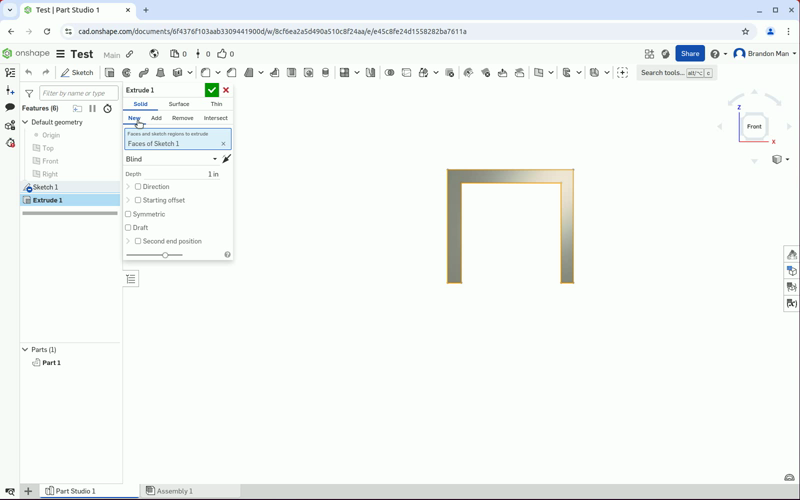
click(137, 120)
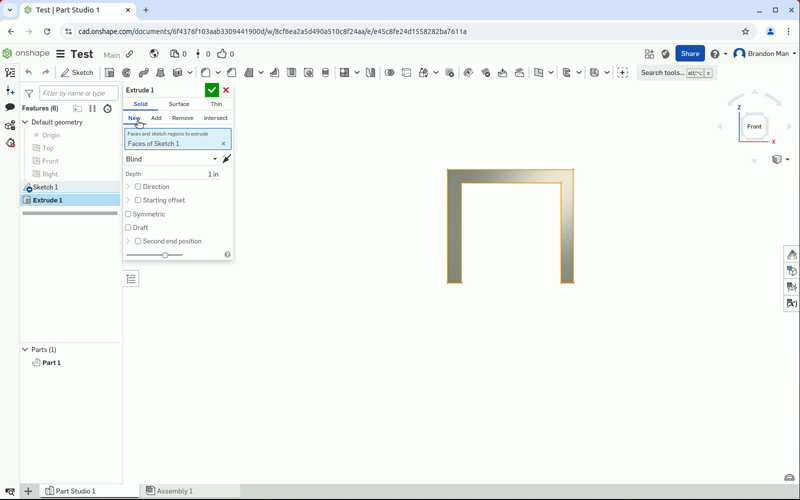
key(tab, 4)
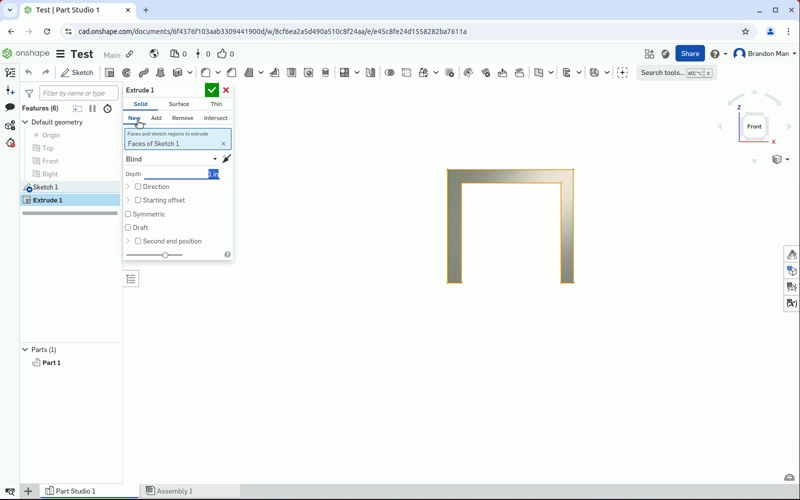
text(-10.351)
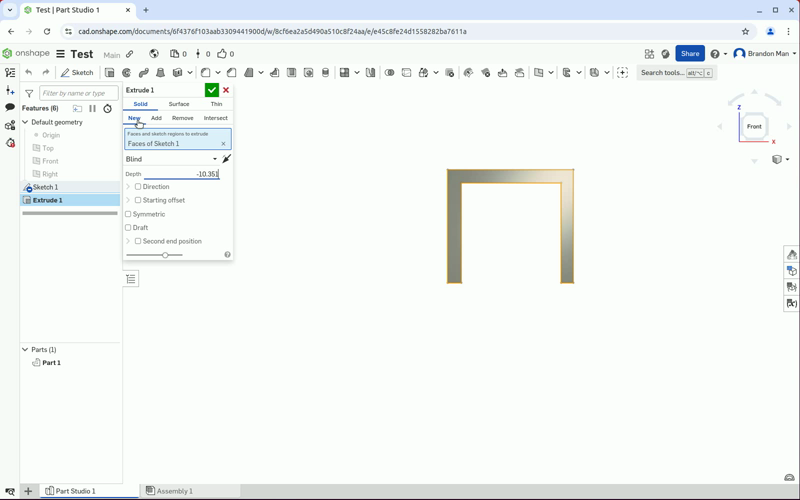
key(enter)
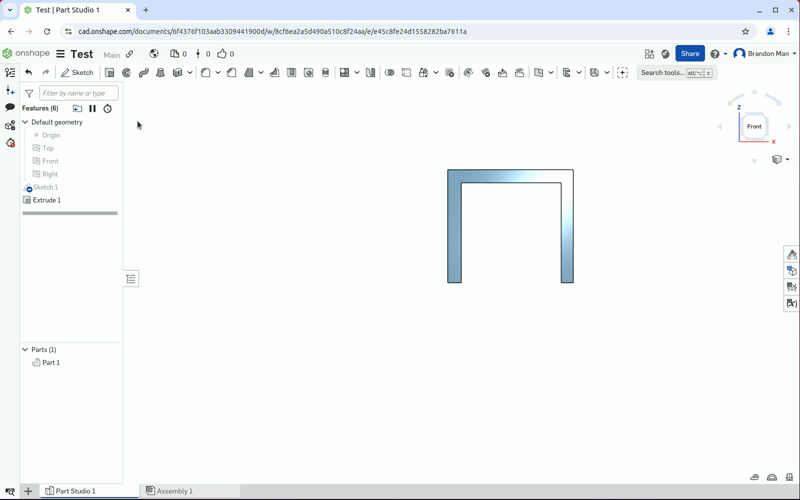
key(shift+h)
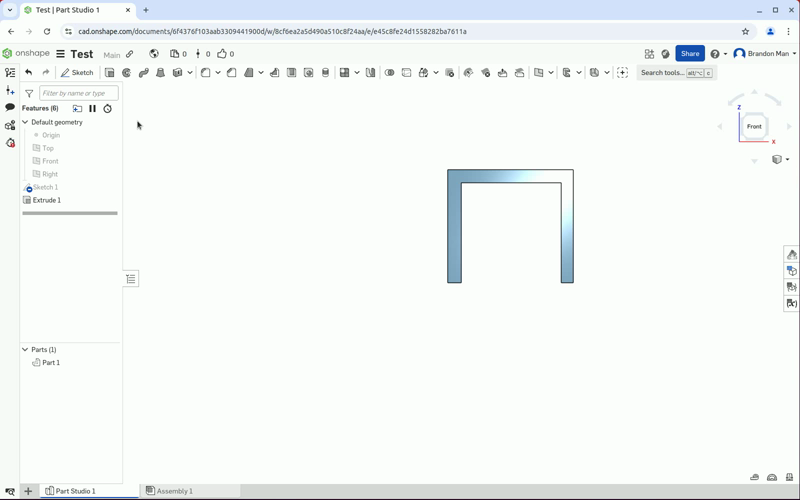
key(shift+h)
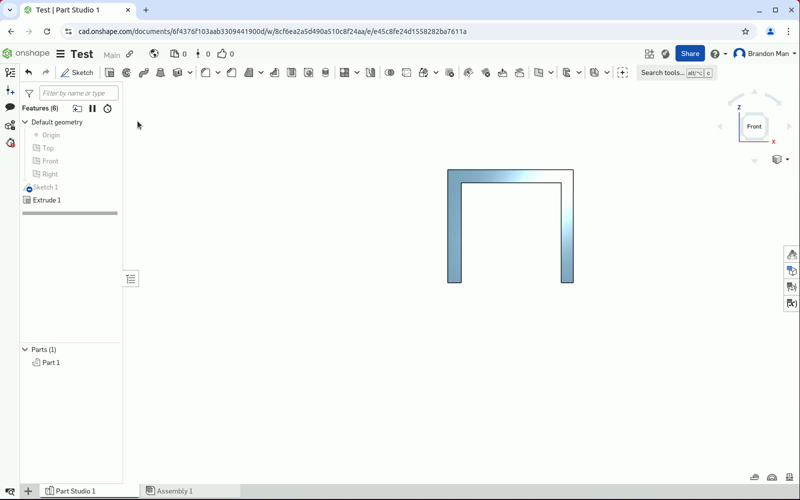
mouse_move(73, 189)
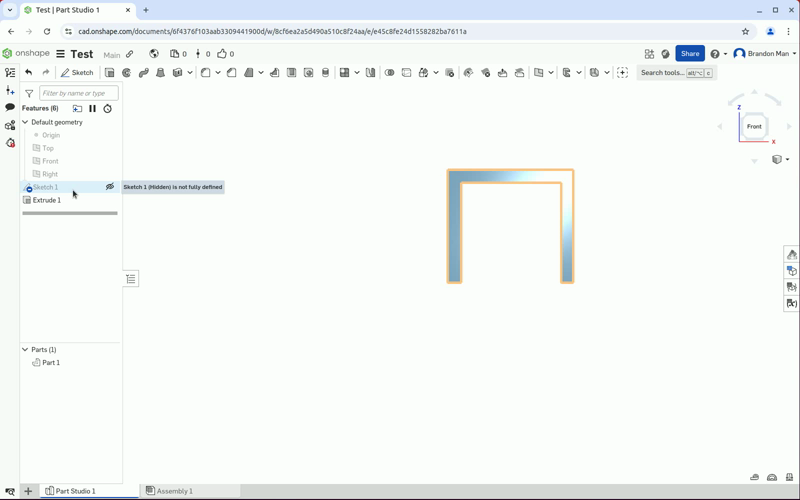
click(73, 189)
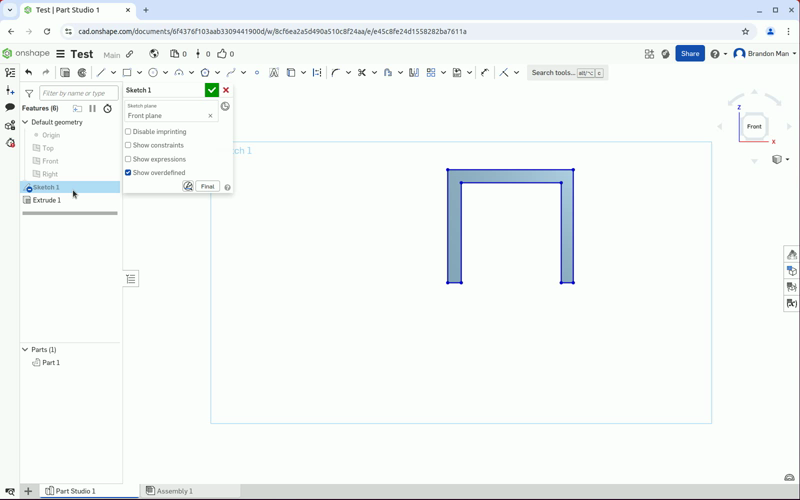
mouse_move(229, 92)
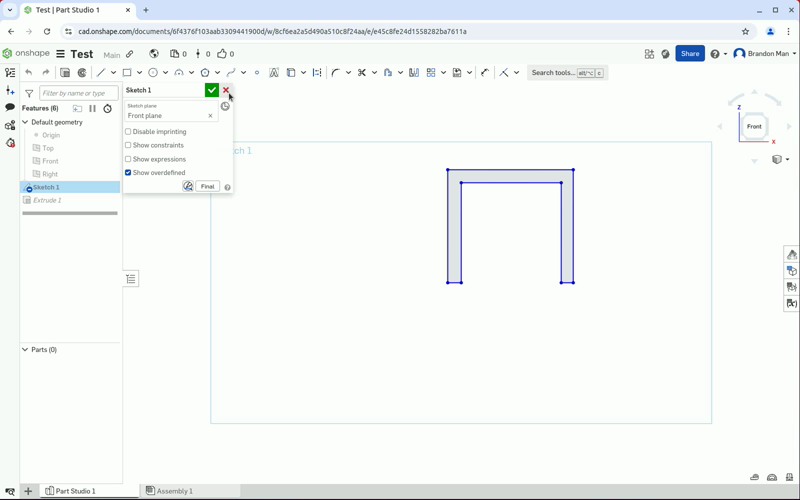
click(229, 92)
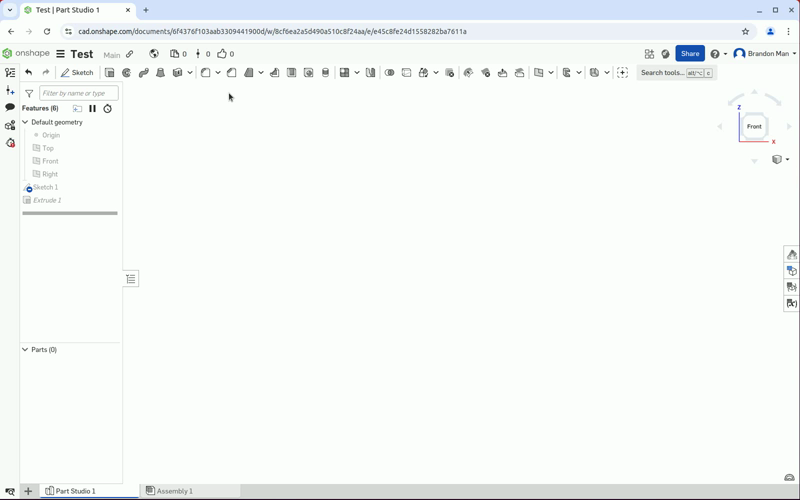
mouse_move(73, 352)
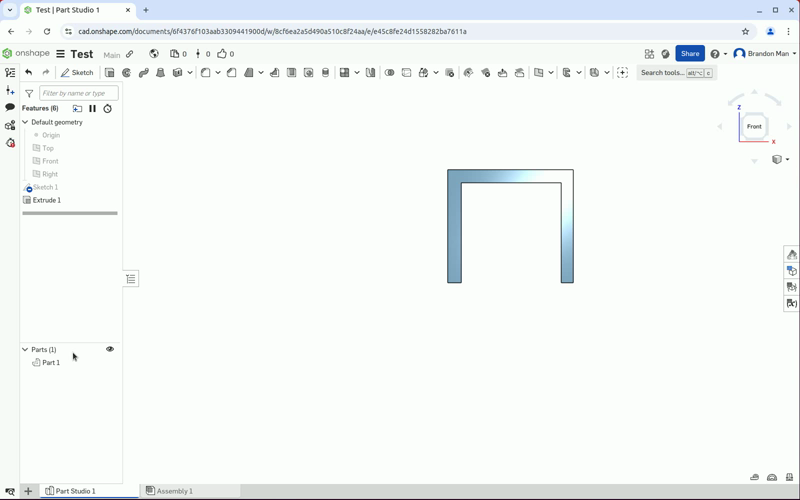
key(y)
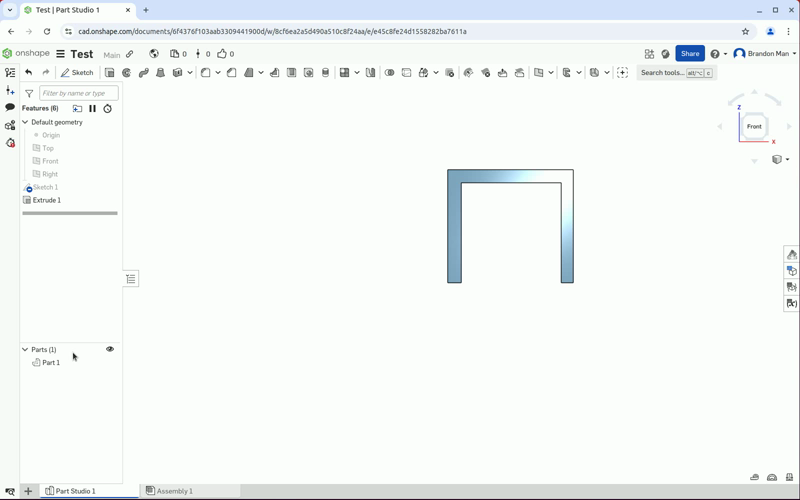
key(shift+p)
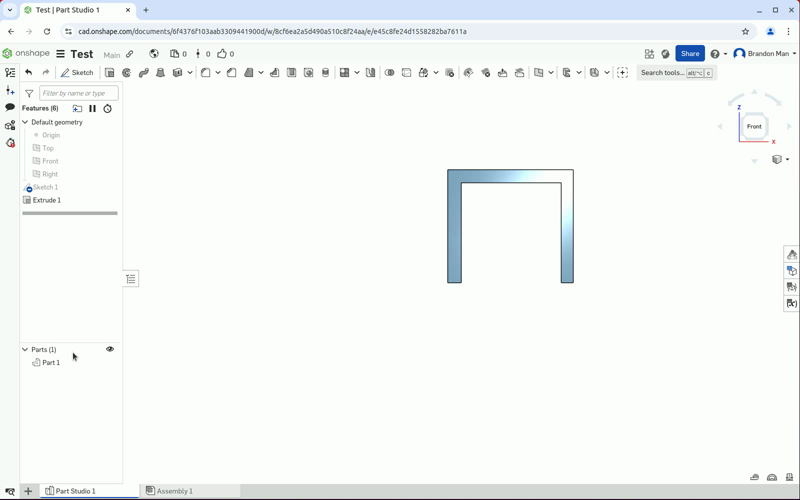
key(space)
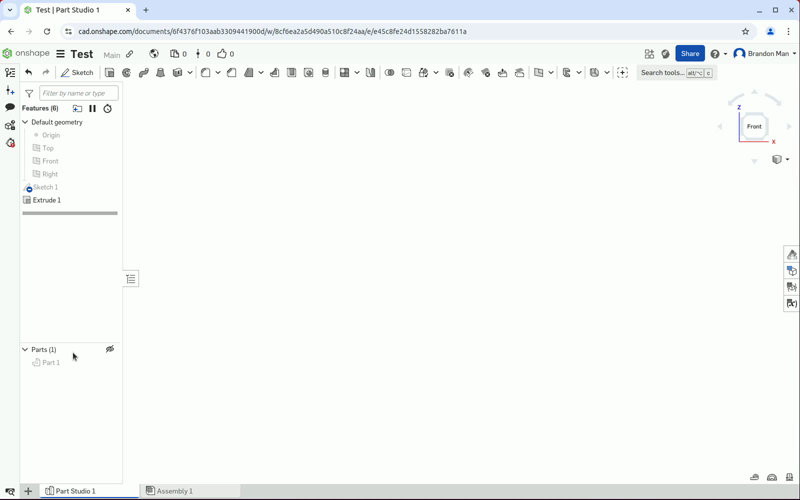
key_down(shift)
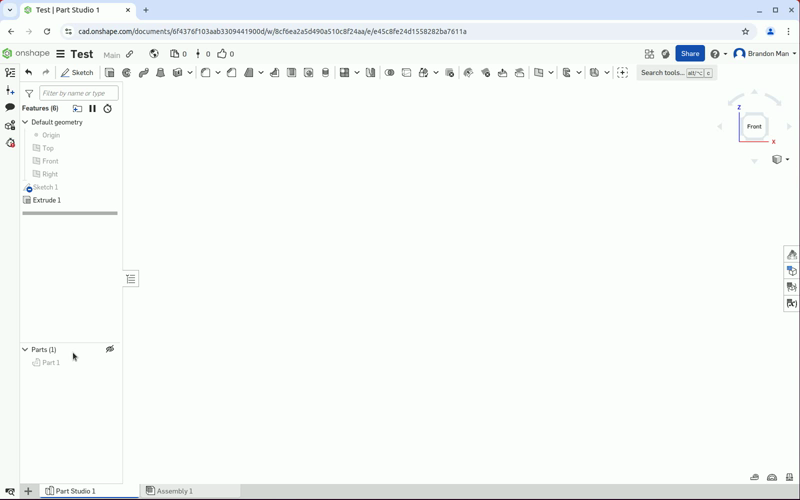
key(left)
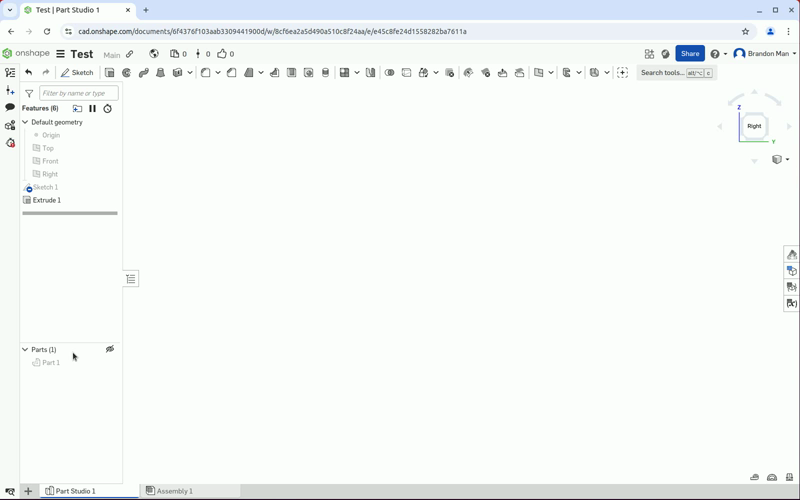
key_up(shift)
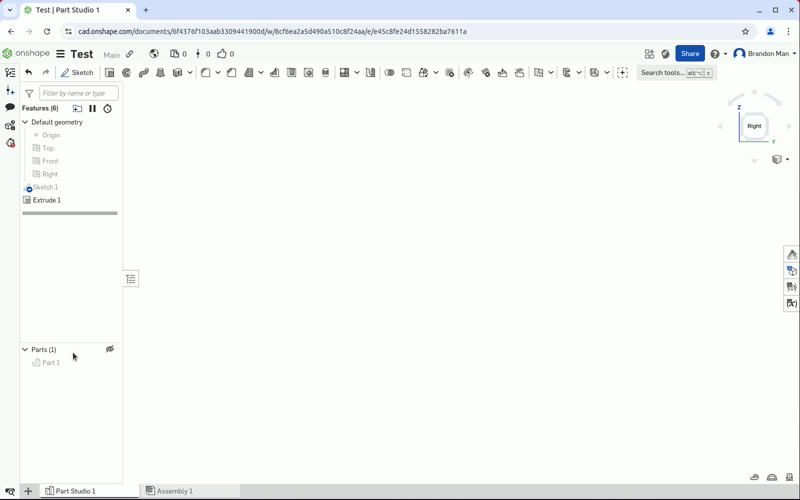
mouse_move(73, 352)
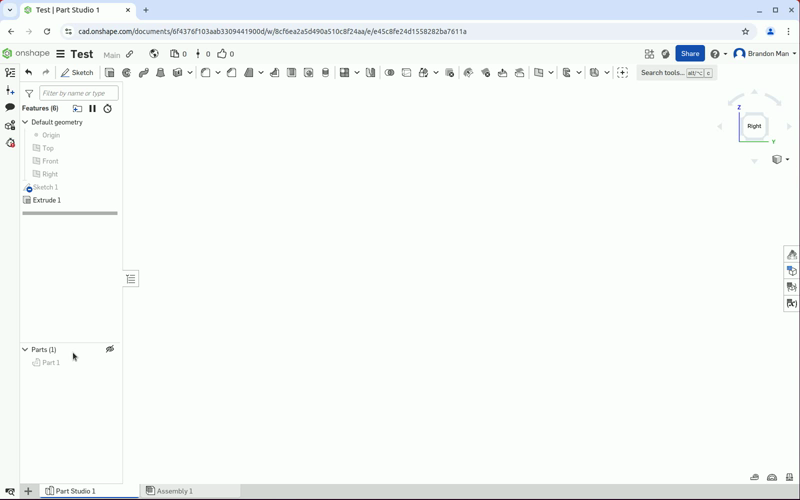
key(shift+y)
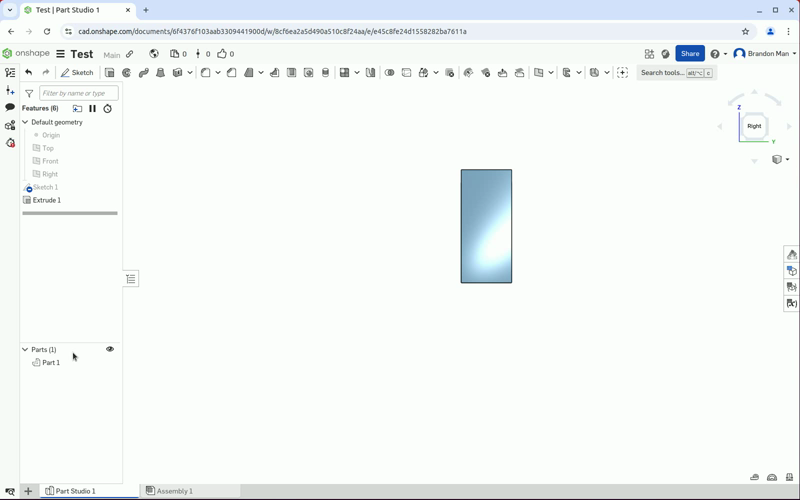
mouse_move(541, 75)
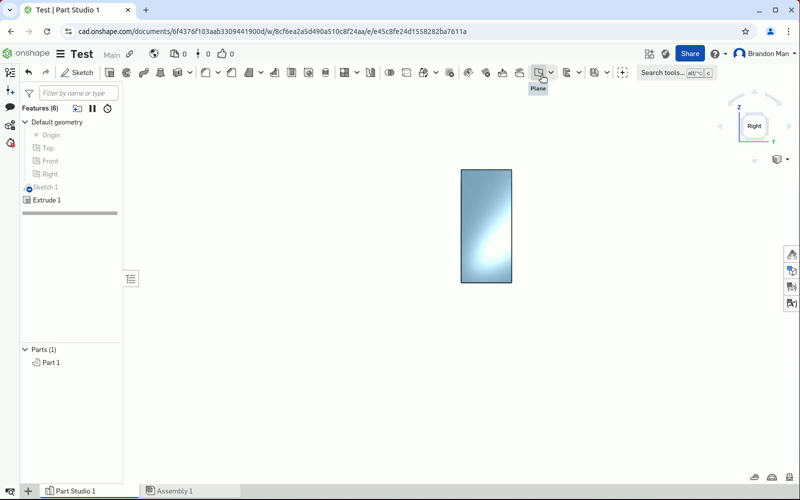
click(541, 75)
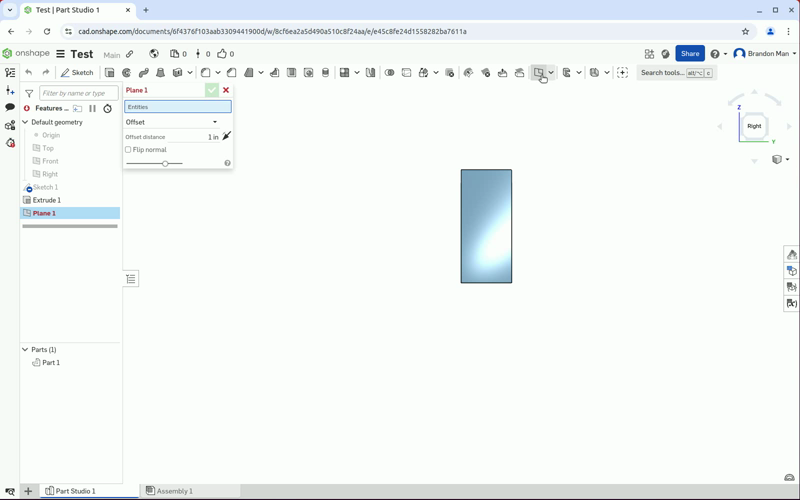
mouse_move(73, 176)
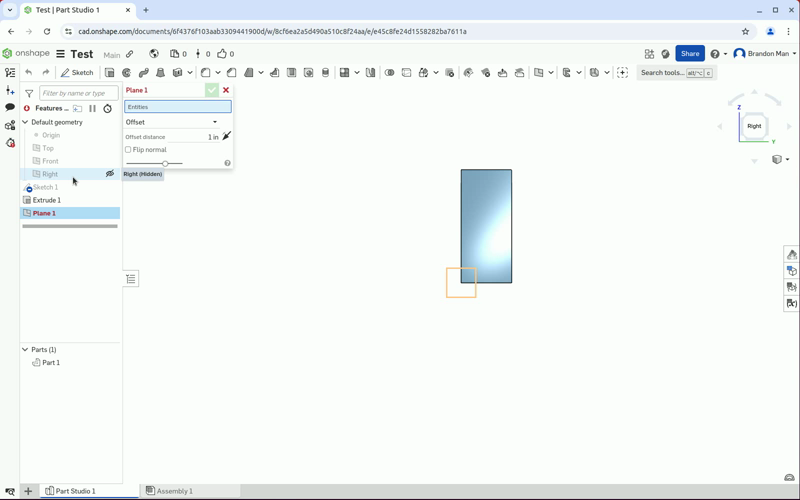
click(73, 176)
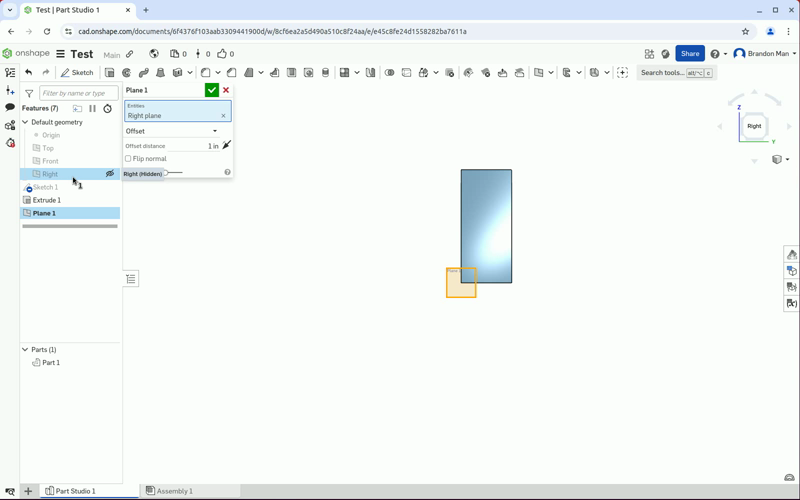
key(tab, 2)
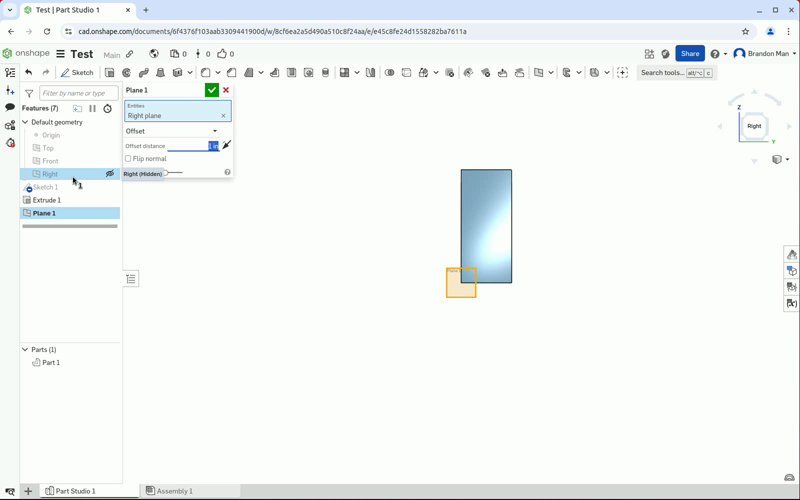
text(23.108)
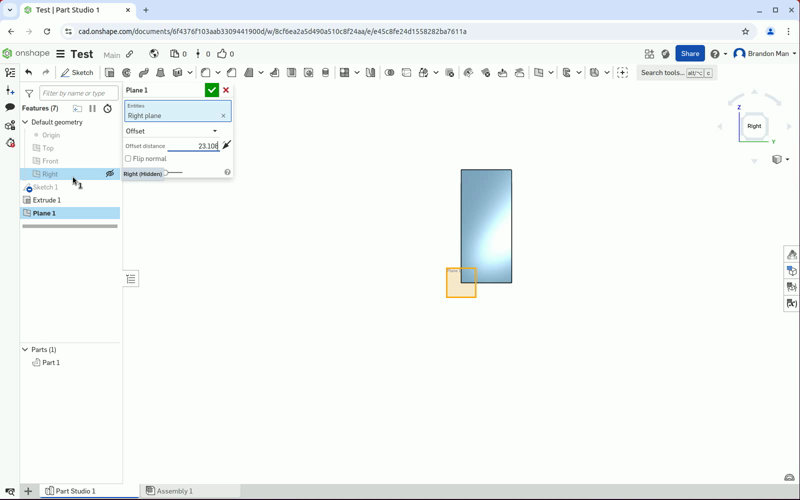
key(enter, 2)
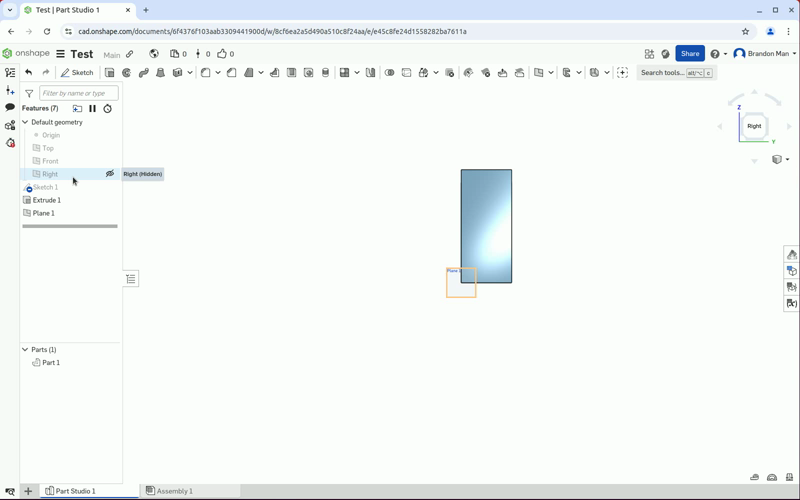
key(shift+s)
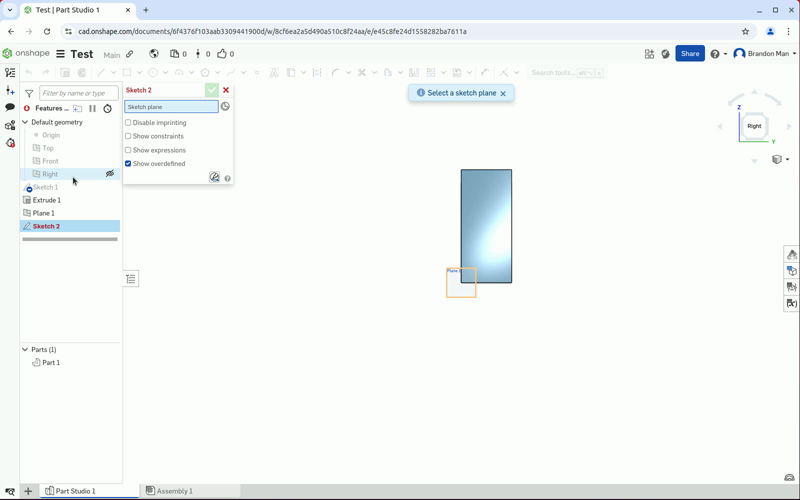
mouse_move(73, 215)
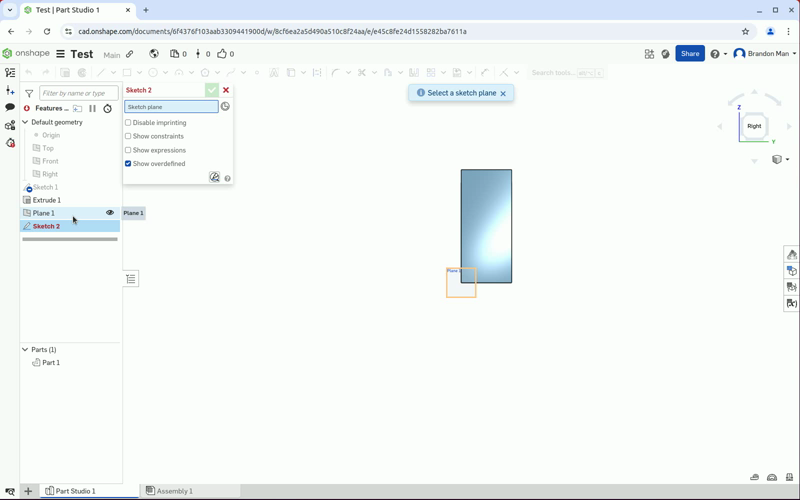
click(73, 215)
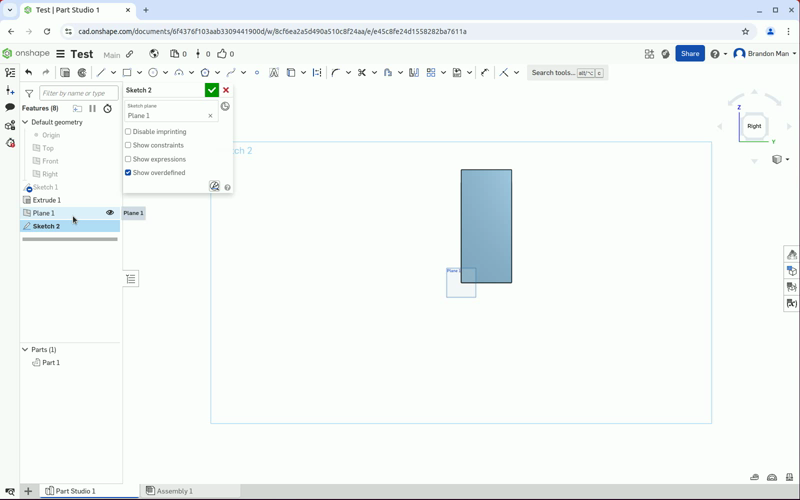
mouse_move(73, 352)
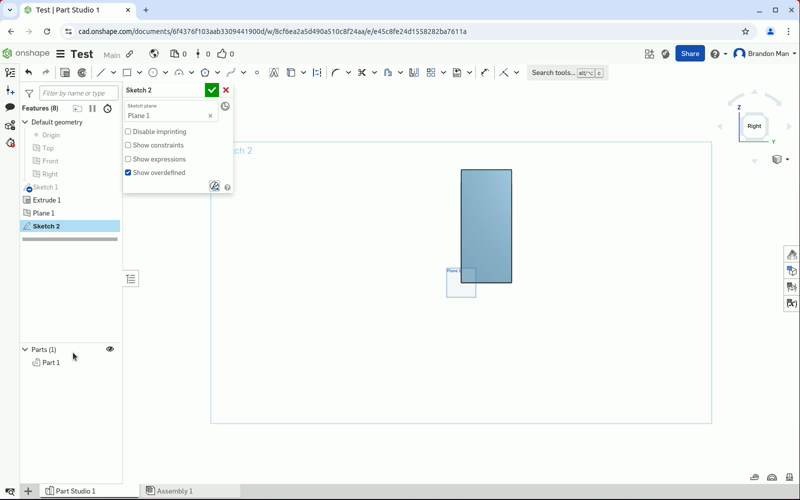
key(y)
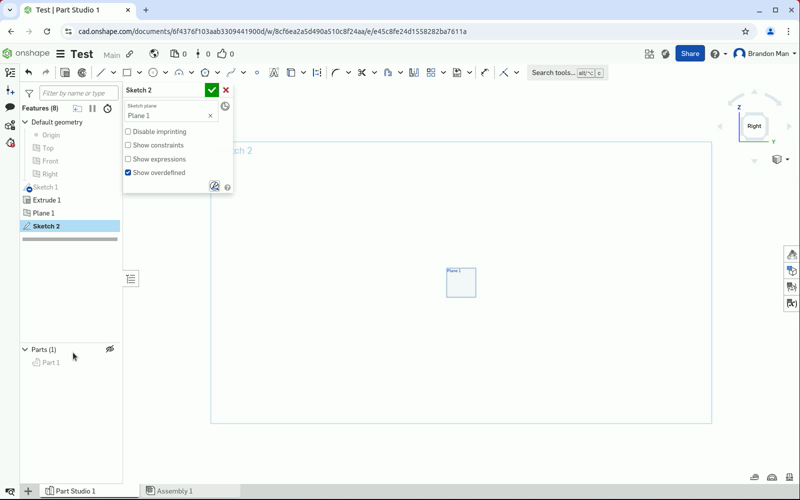
key(c)
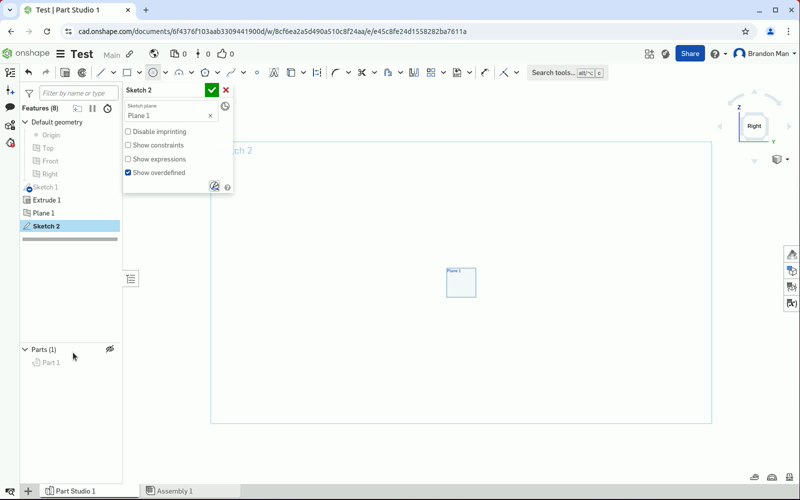
key_down(shift)
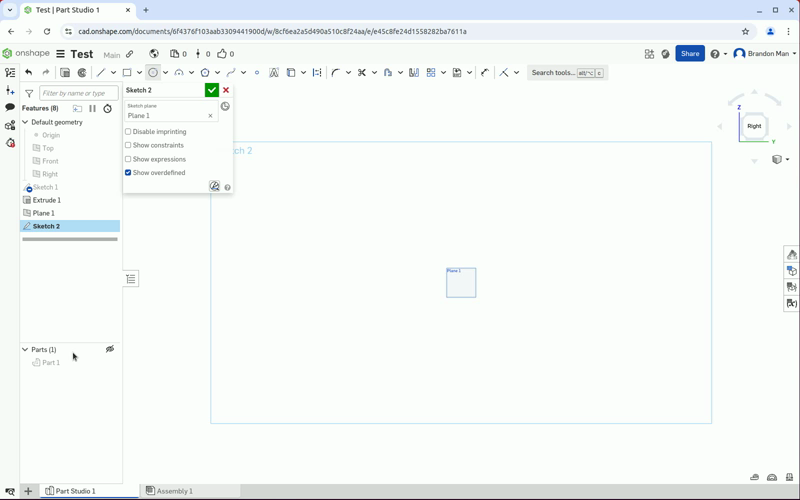
mouse_move(486, 264)
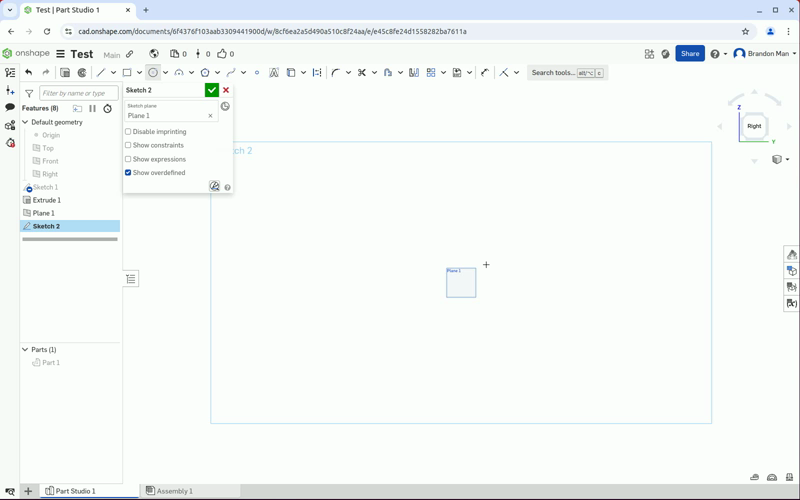
click(486, 264)
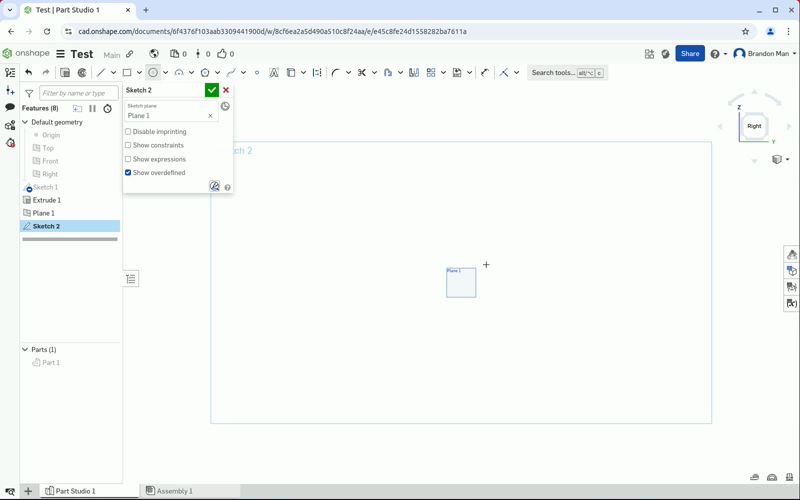
key_up(shift)
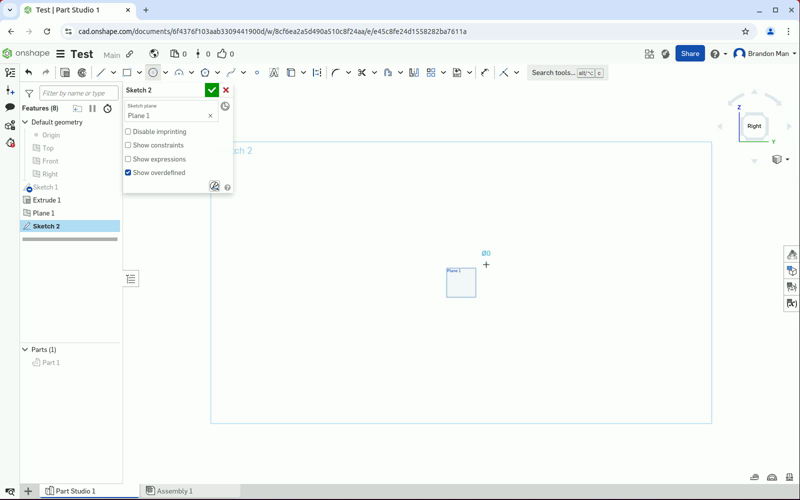
mouse_move(495, 264)
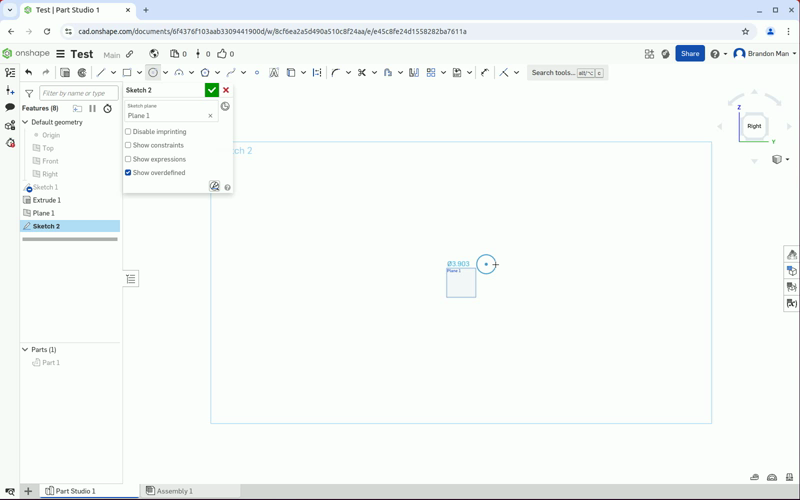
click(495, 264)
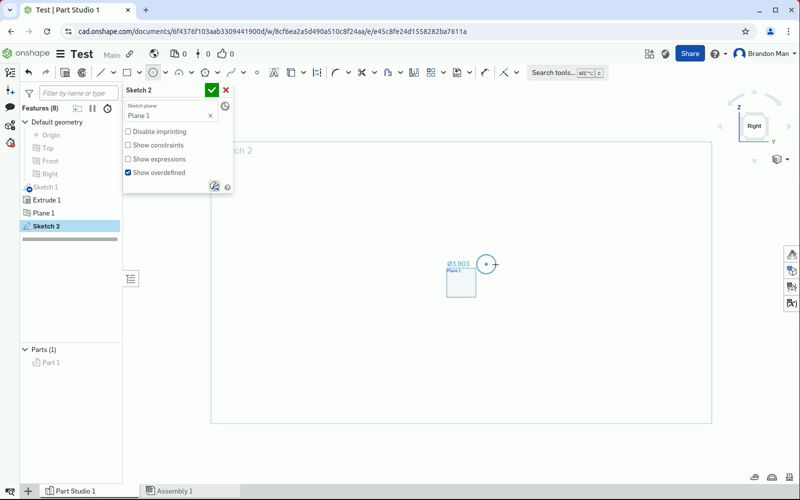
key(esc)
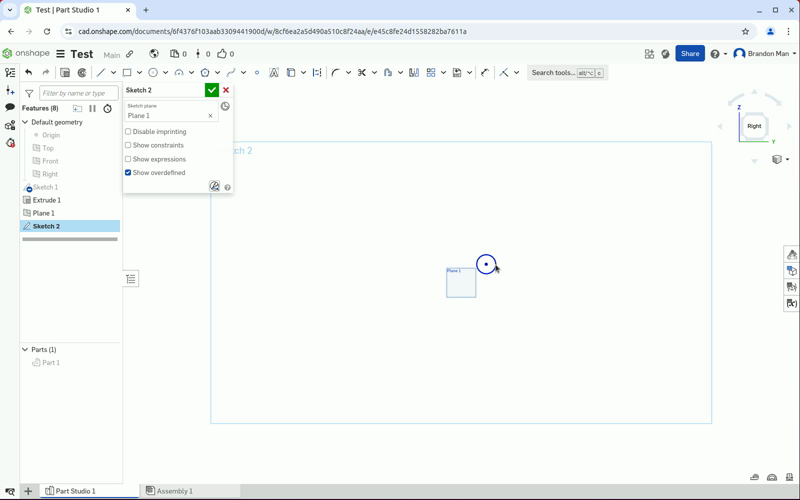
mouse_move(480, 256)
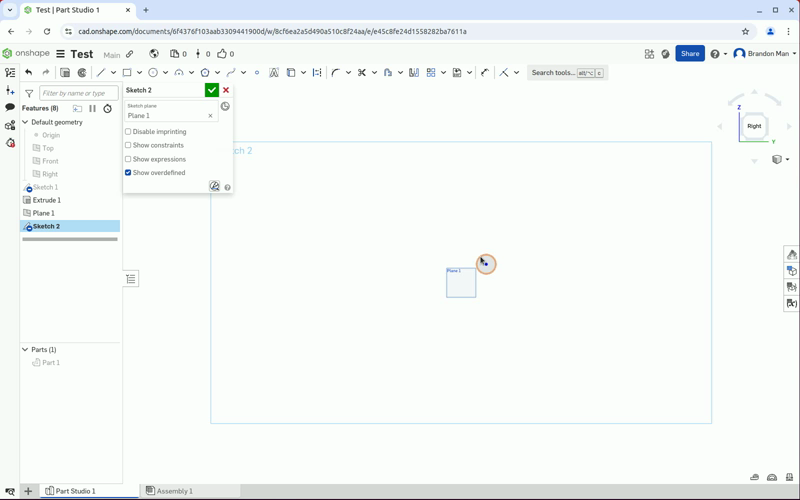
scroll(6)
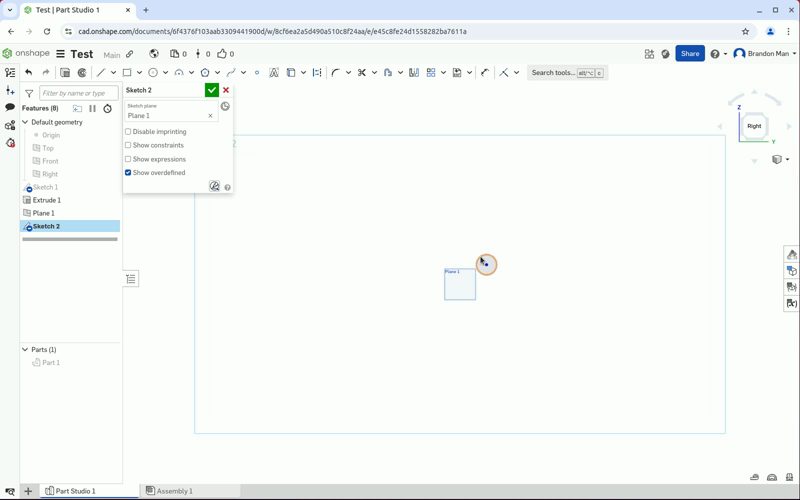
scroll(6)
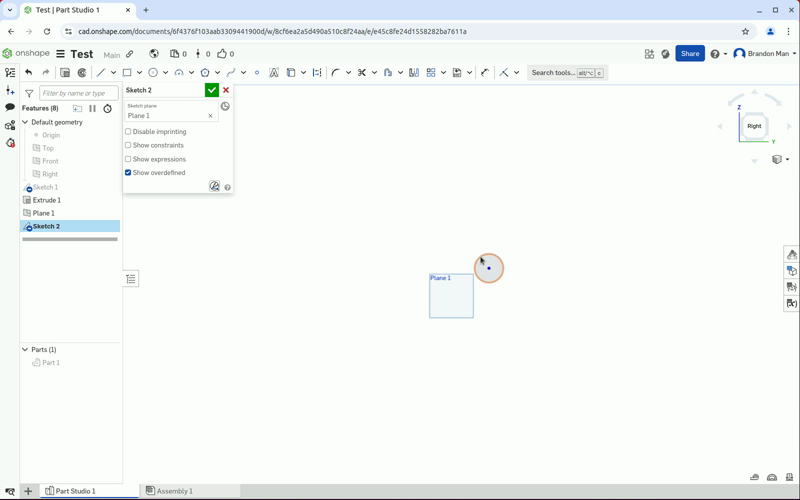
scroll(6)
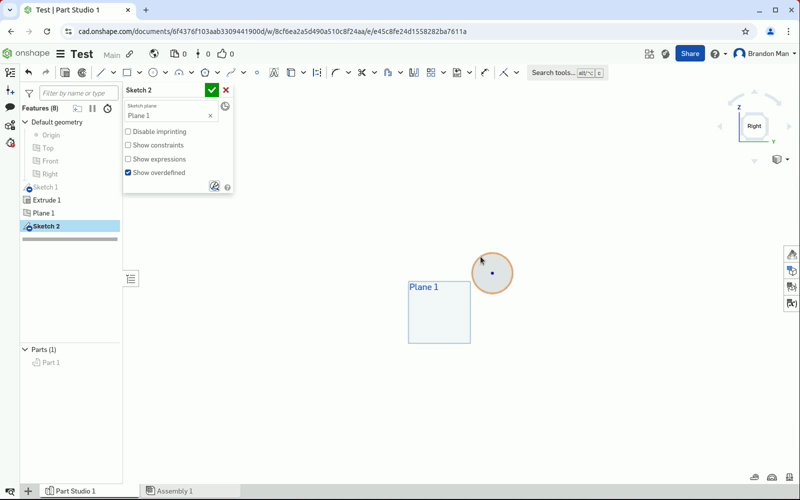
scroll(6)
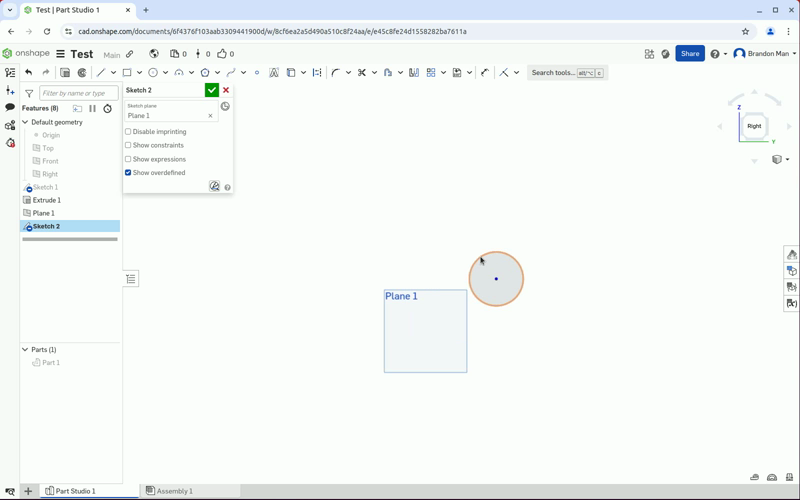
scroll(6)
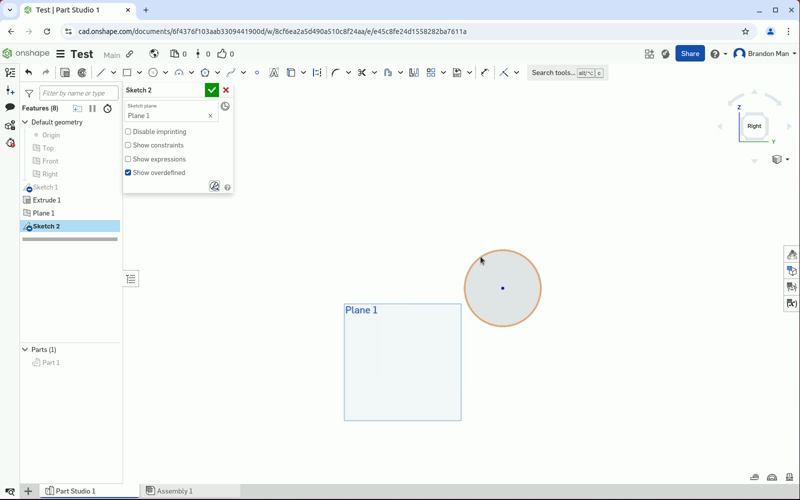
scroll(6)
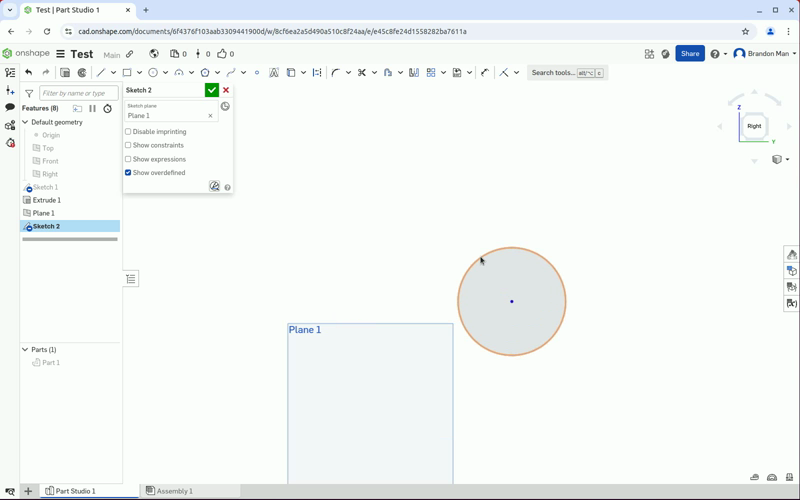
scroll(6)
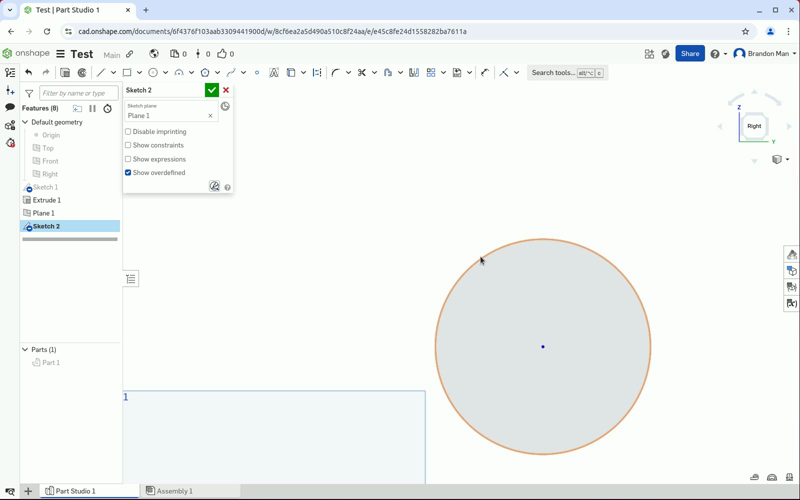
click(480, 256)
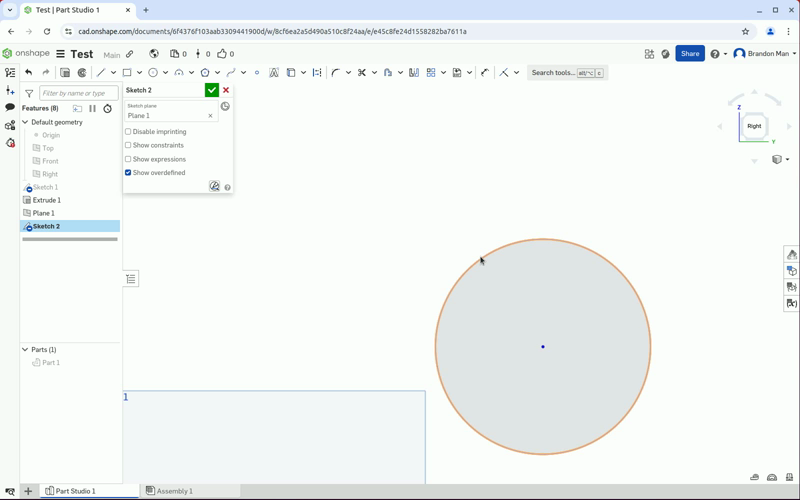
scroll(-6)
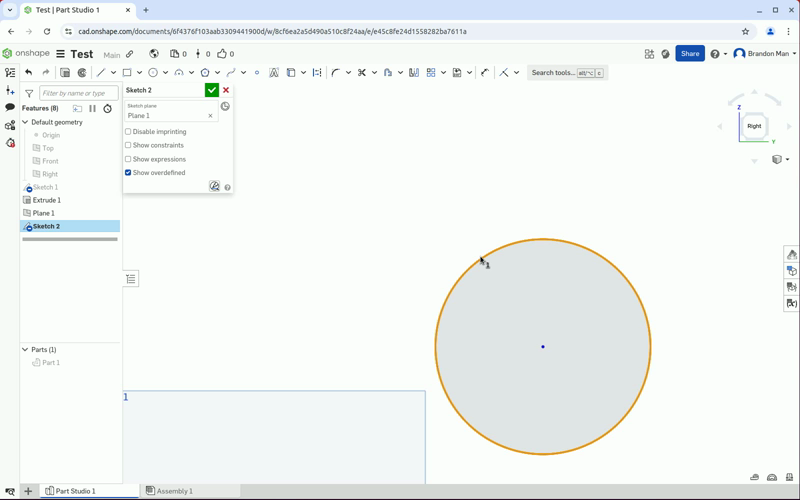
scroll(-6)
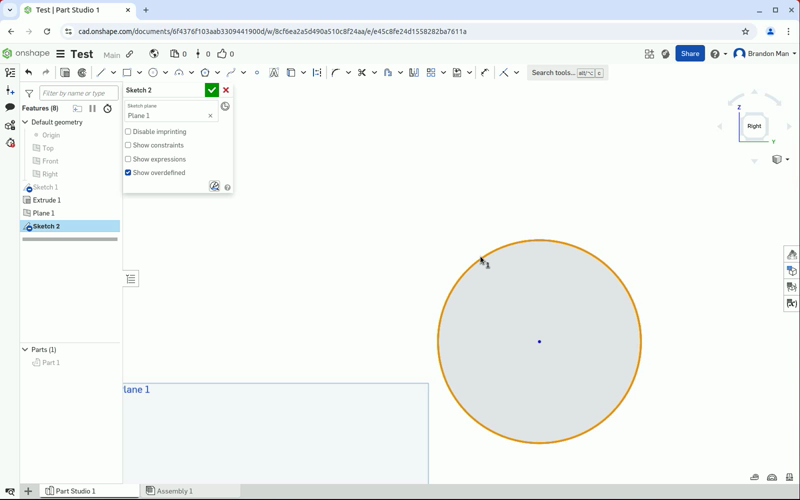
scroll(-6)
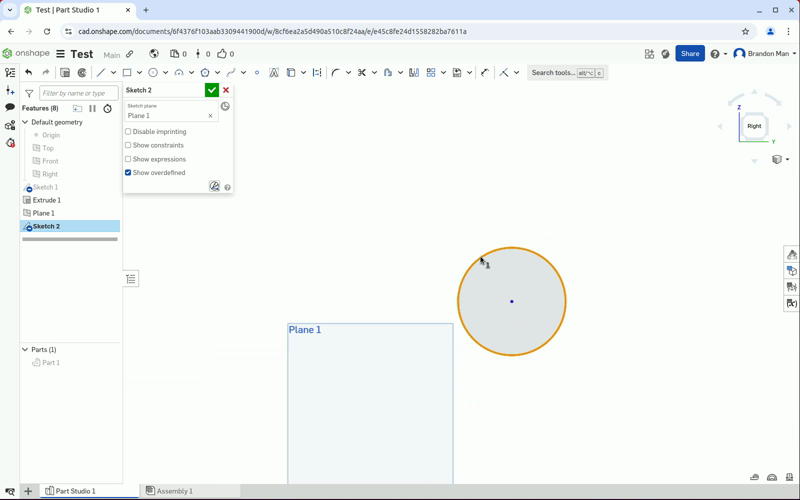
scroll(-6)
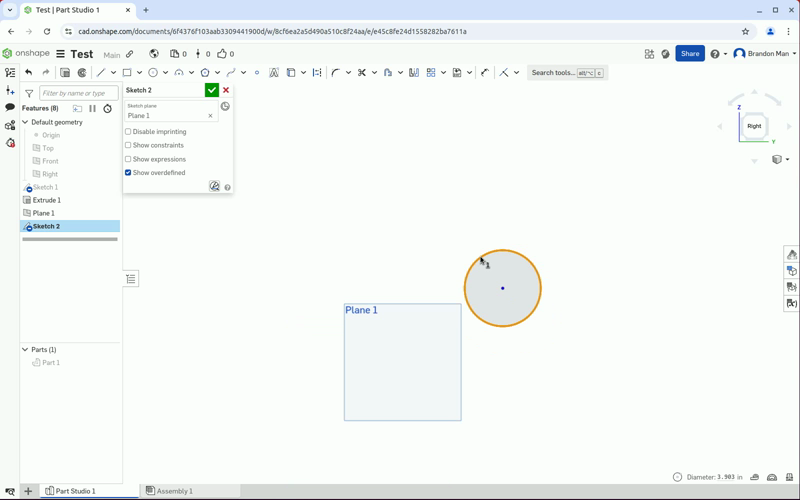
scroll(-6)
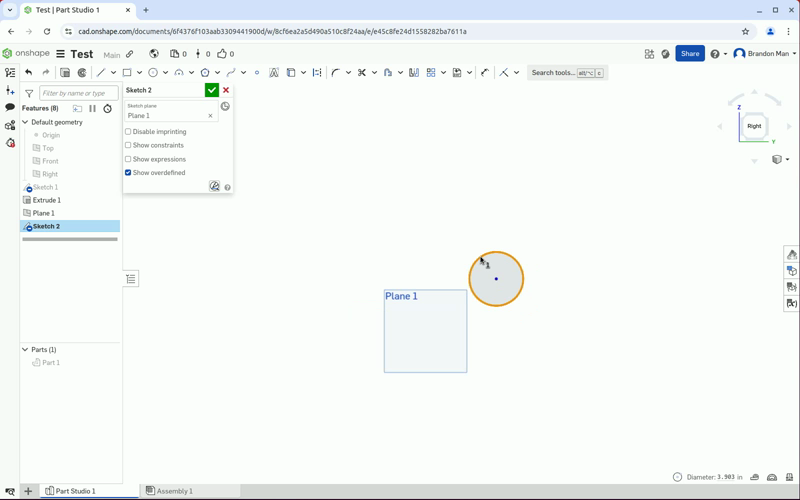
scroll(-6)
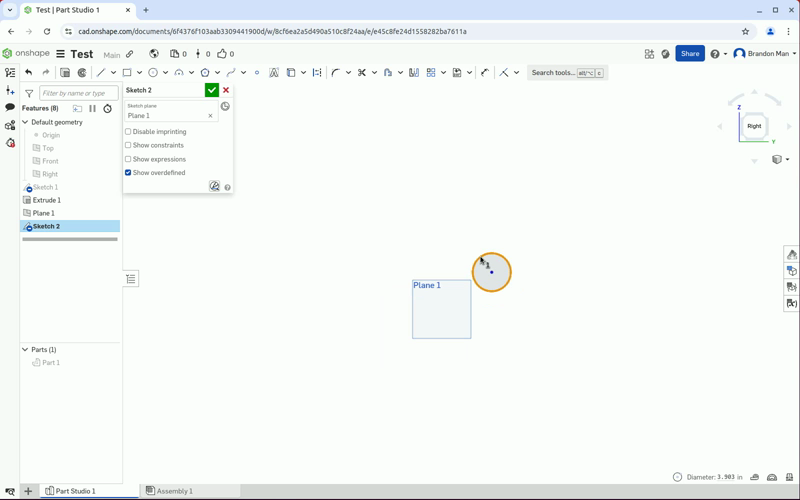
scroll(-6)
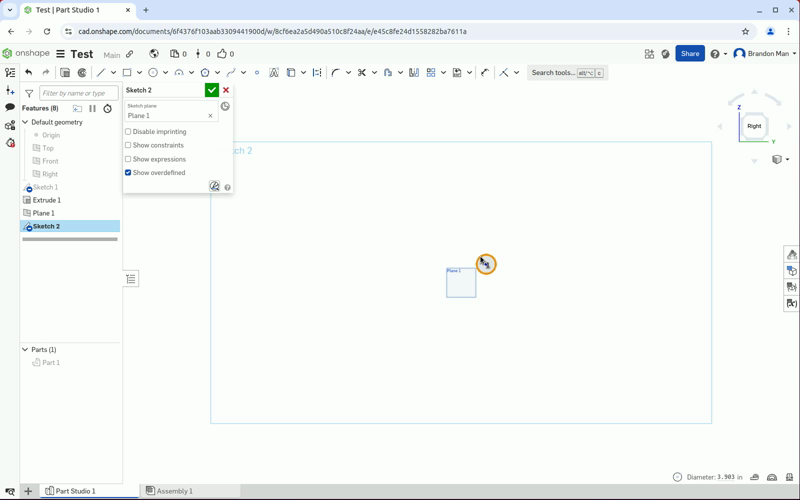
mouse_move(73, 352)
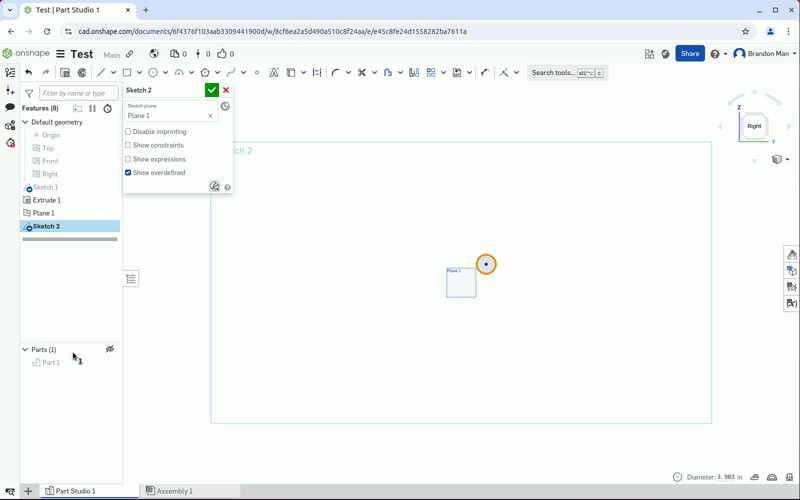
key(shift+y)
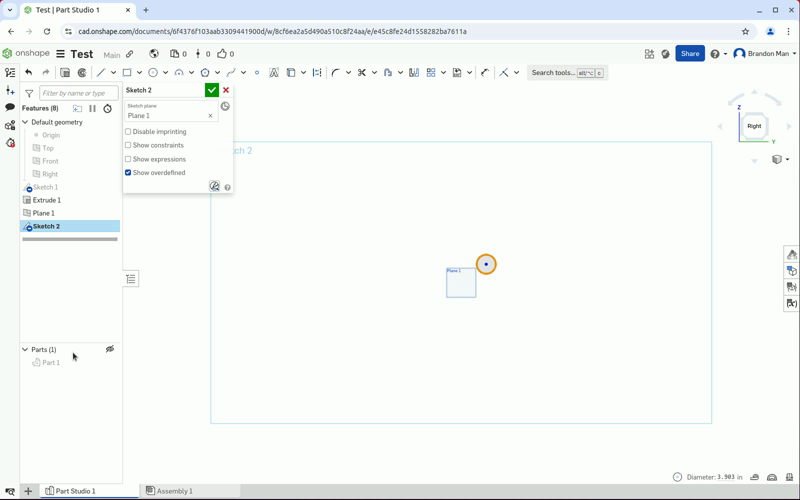
key(shift+e)
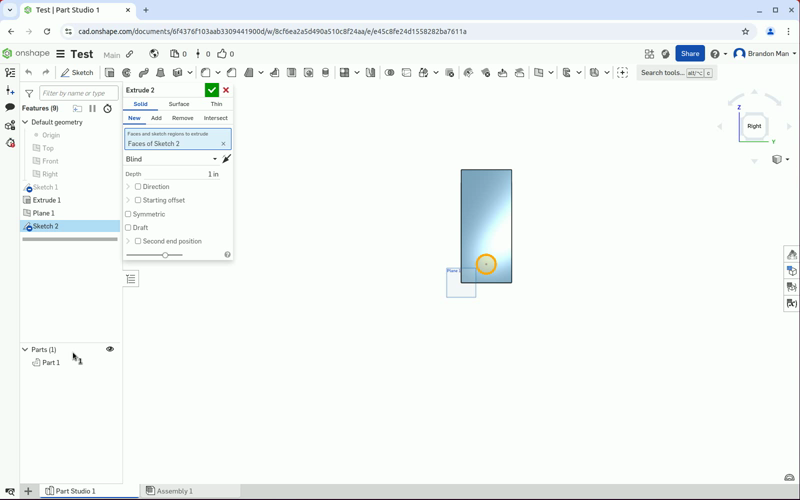
mouse_move(143, 106)
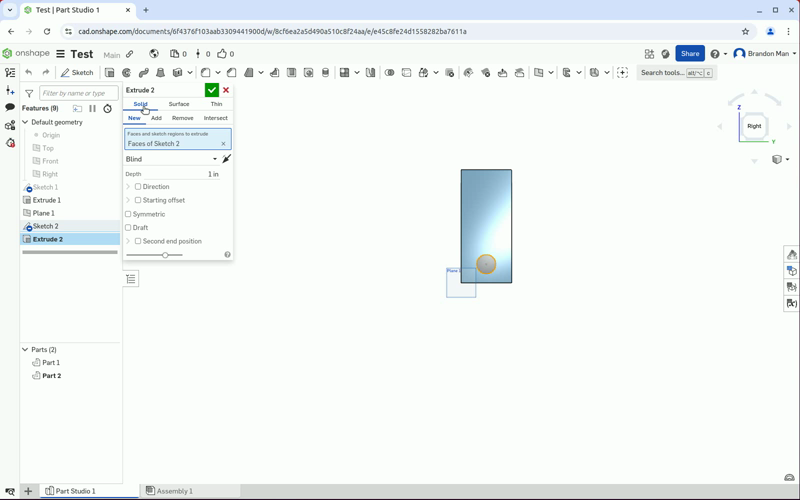
click(143, 106)
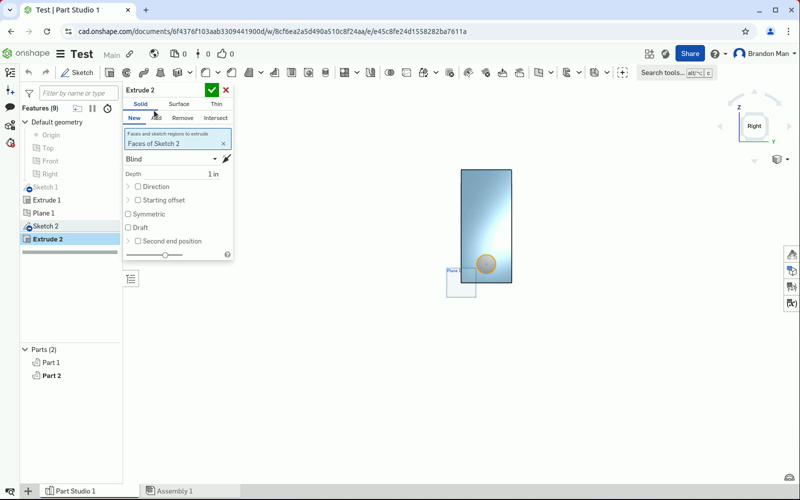
mouse_move(186, 120)
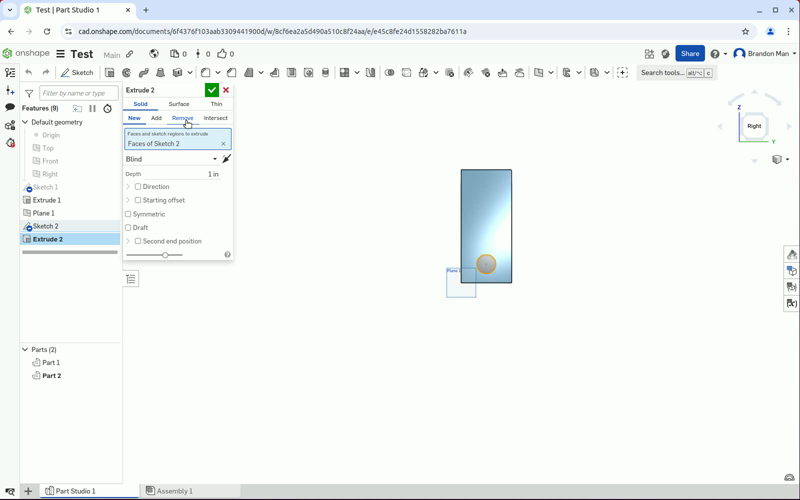
click(186, 120)
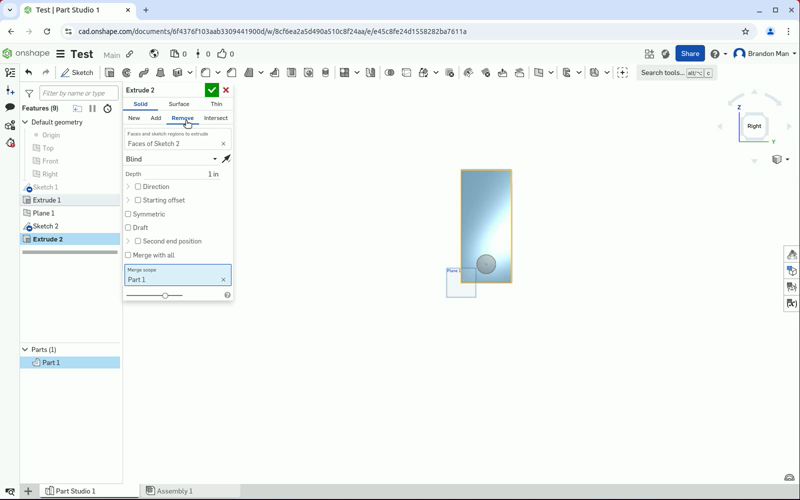
key(tab, 4)
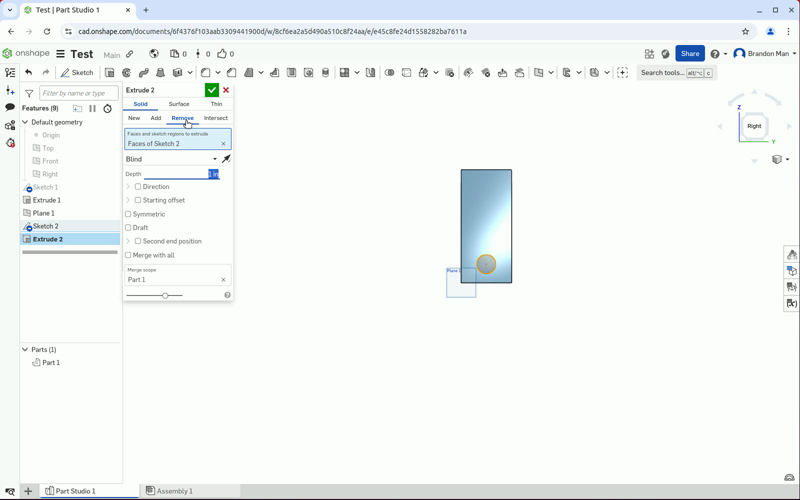
text(25.756)
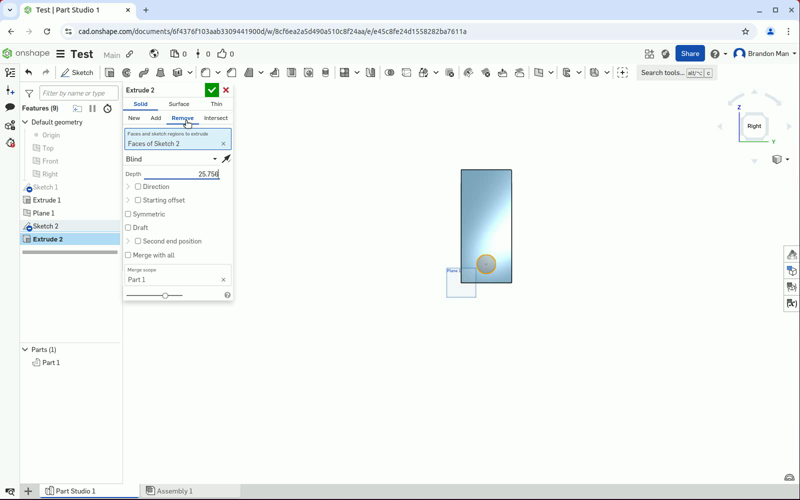
key(tab, 6)
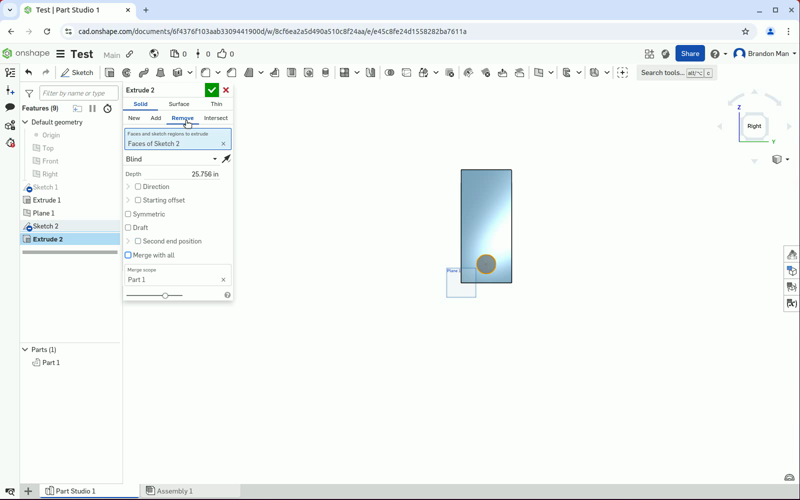
key(space)
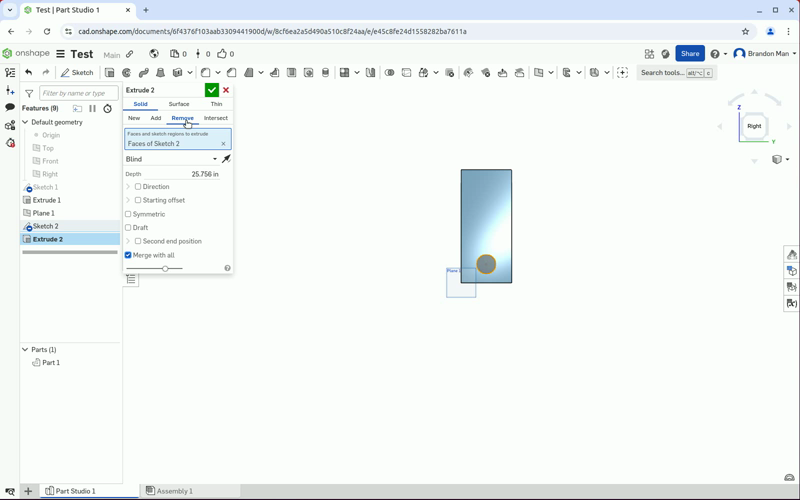
key(enter)
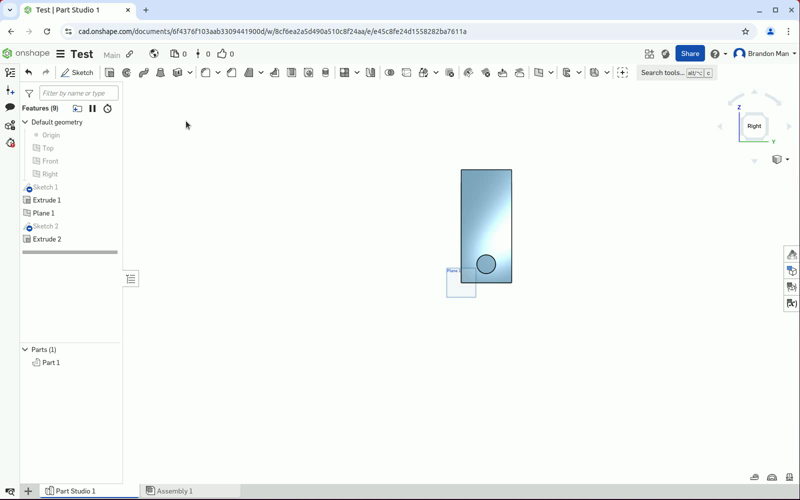
key(shift+h)
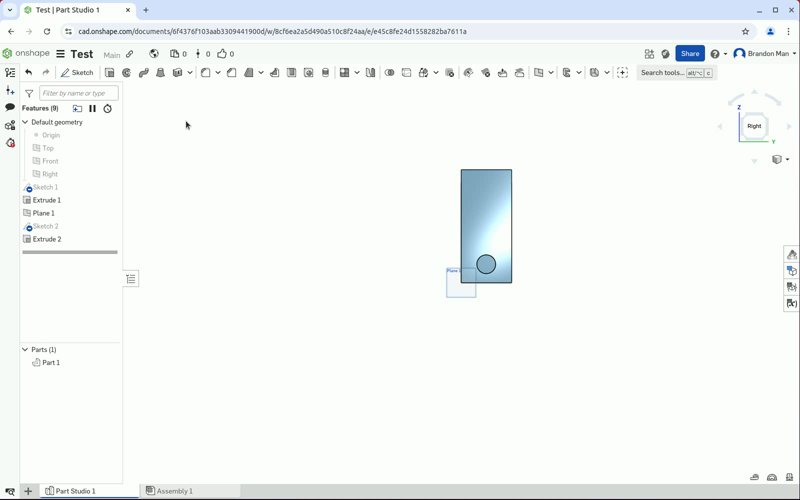
key(shift+h)
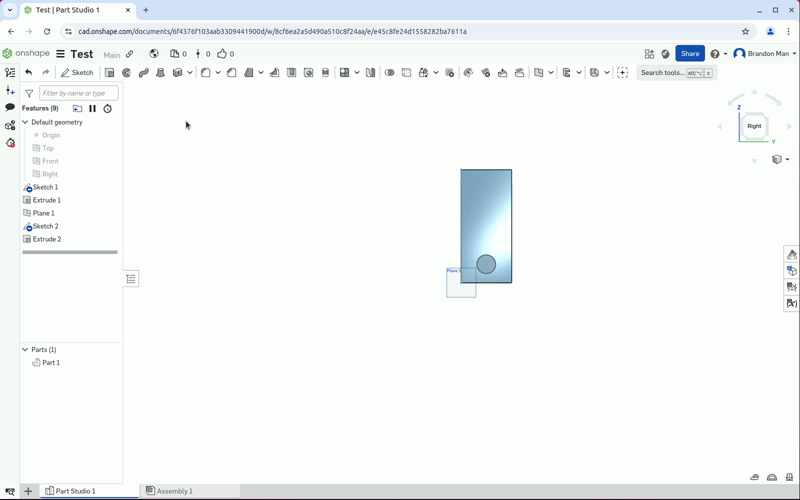
key(shift+7)
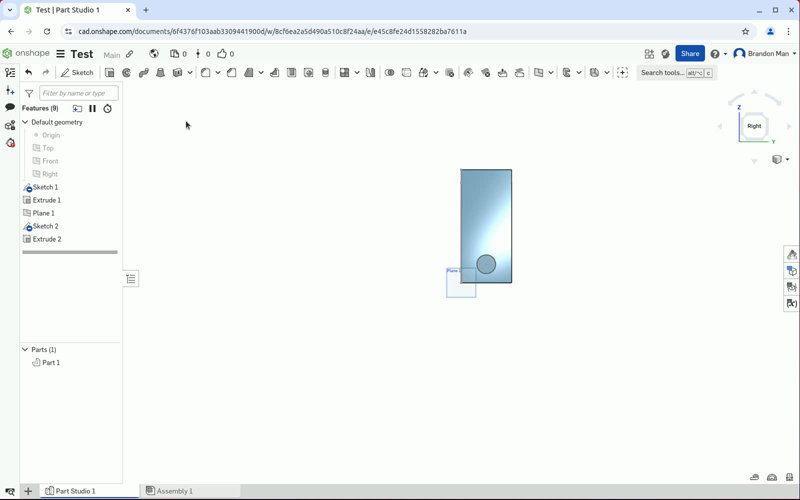
key(right, 2)
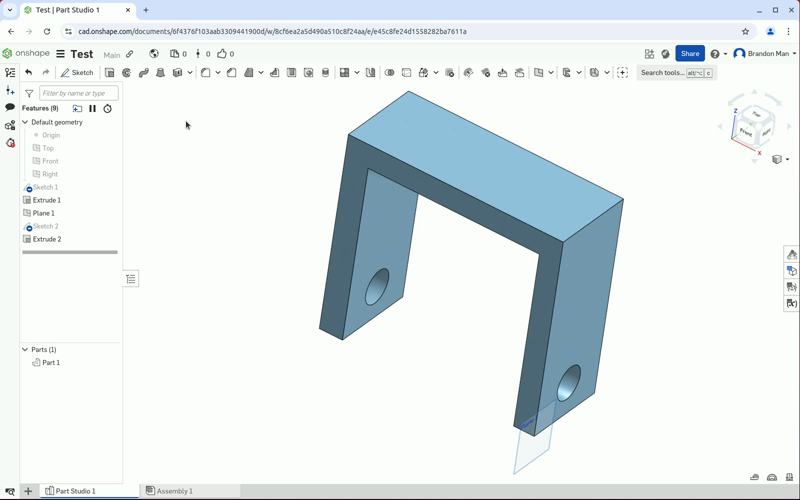
key(down, 2)
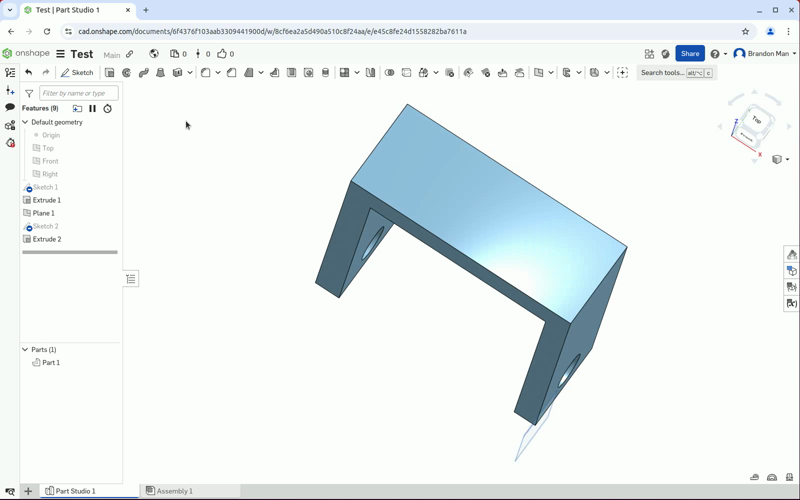
key(up, 2)
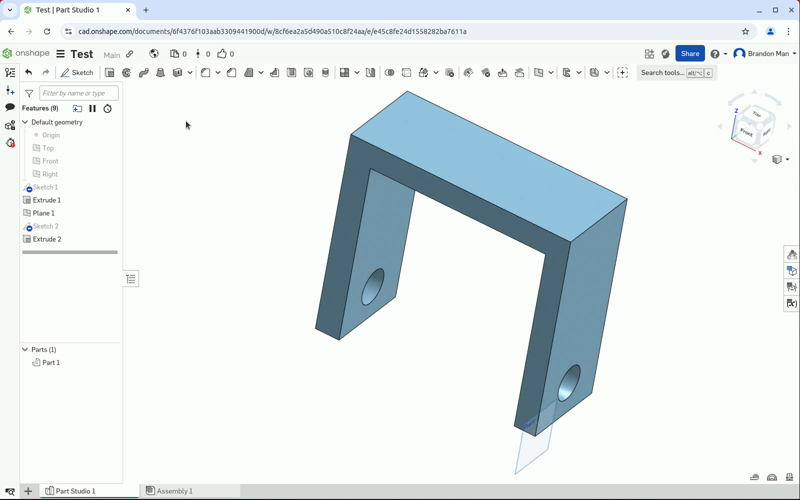
key(left, 2)
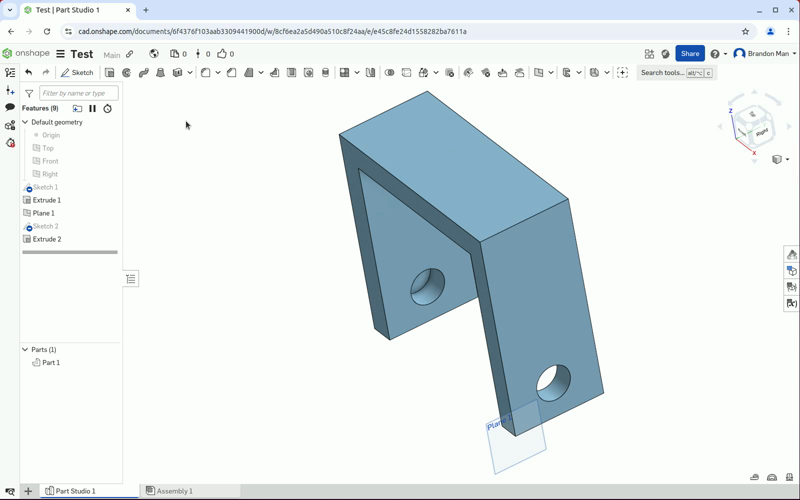
mouse_move(73, 189)
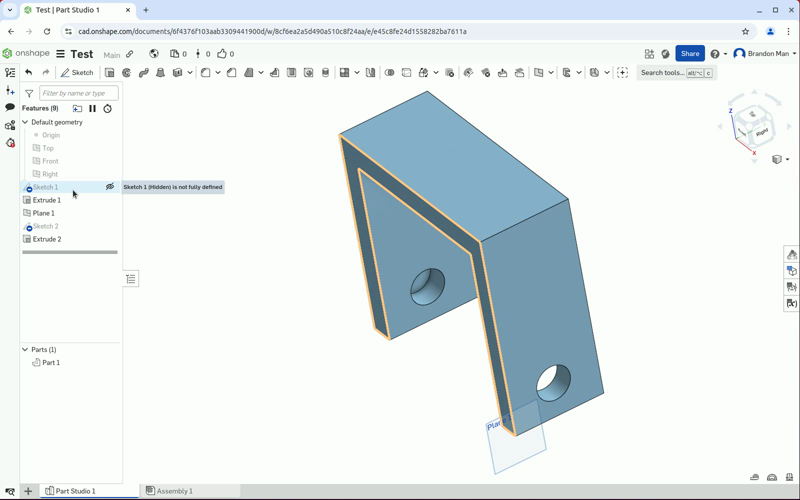
click(73, 189)